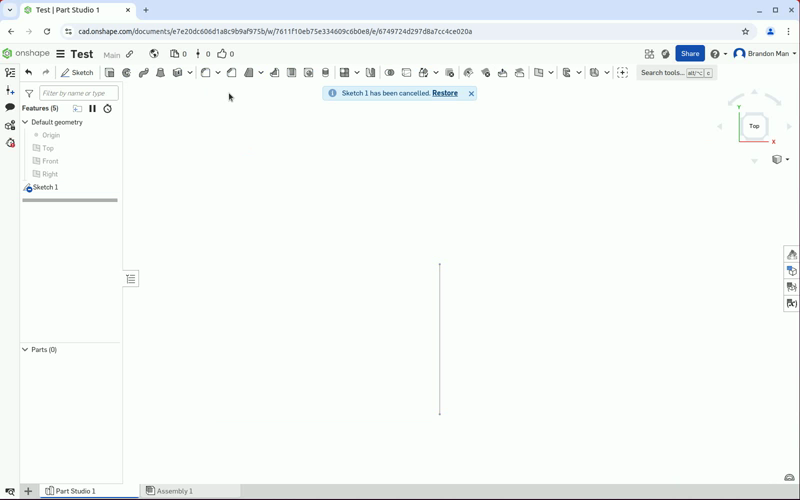
key(shift+h)
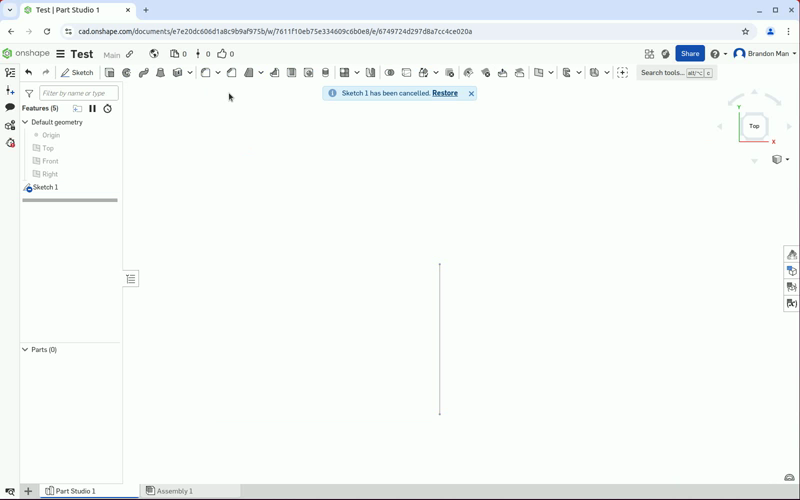
key(shift+s)
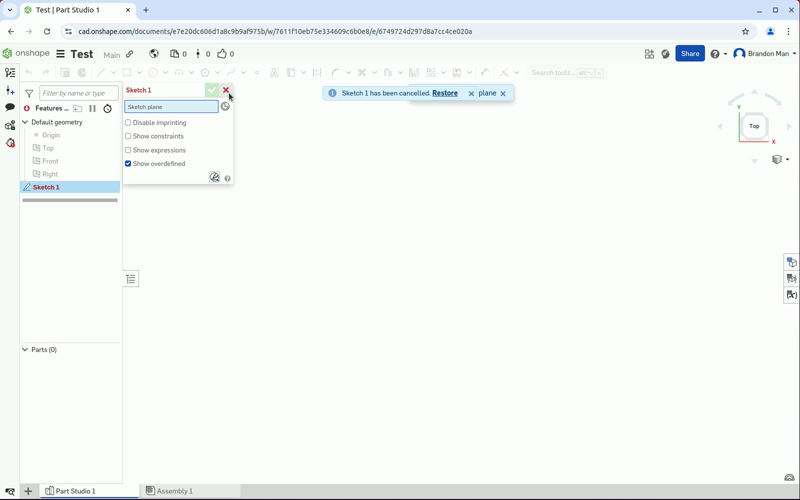
mouse_move(73, 150)
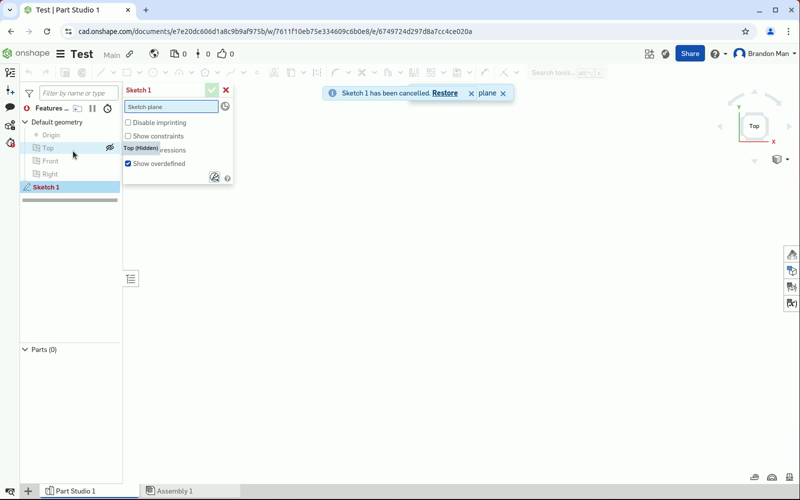
click(73, 150)
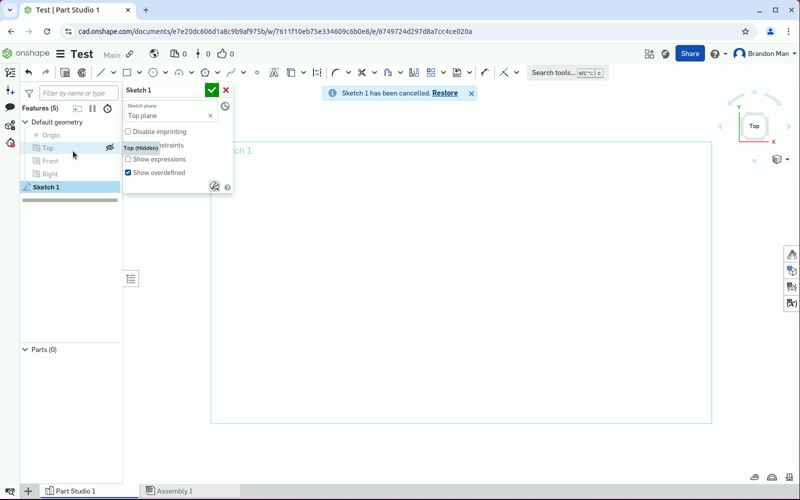
mouse_move(73, 352)
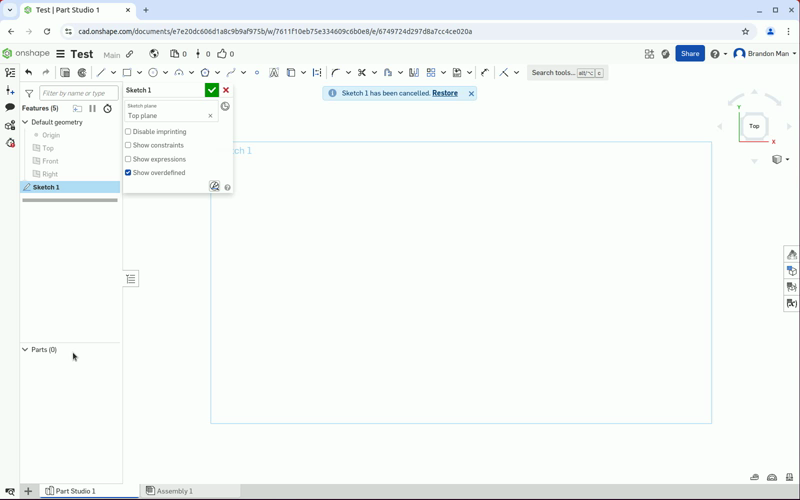
key(y)
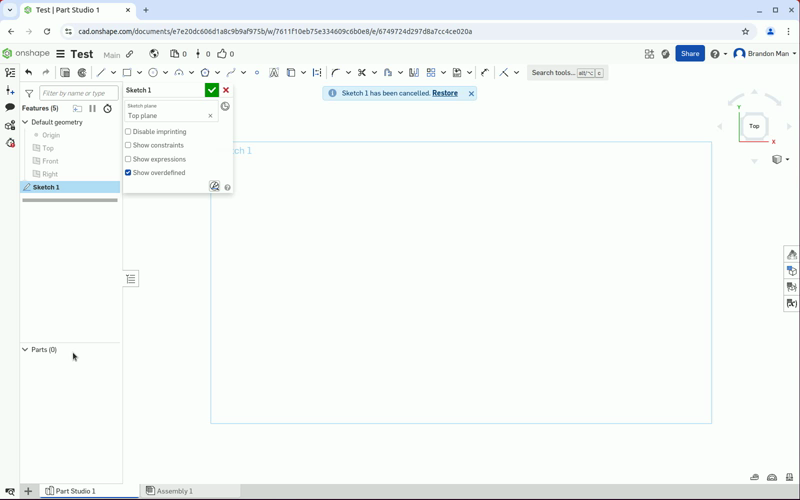
key(a)
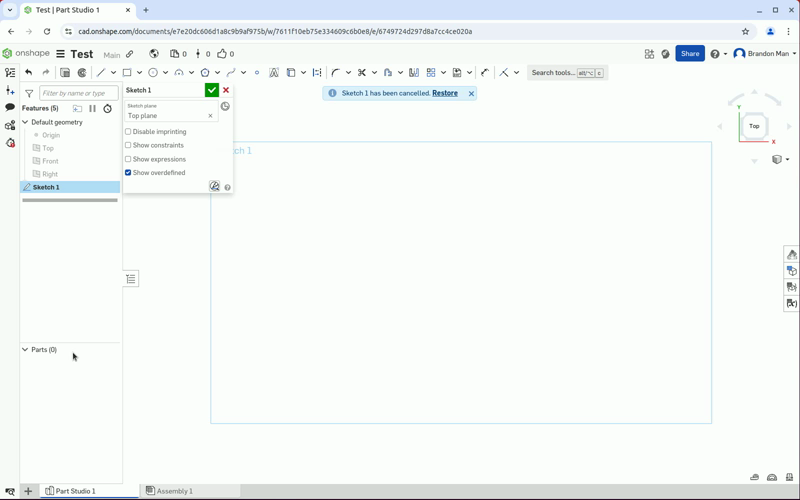
key_down(shift)
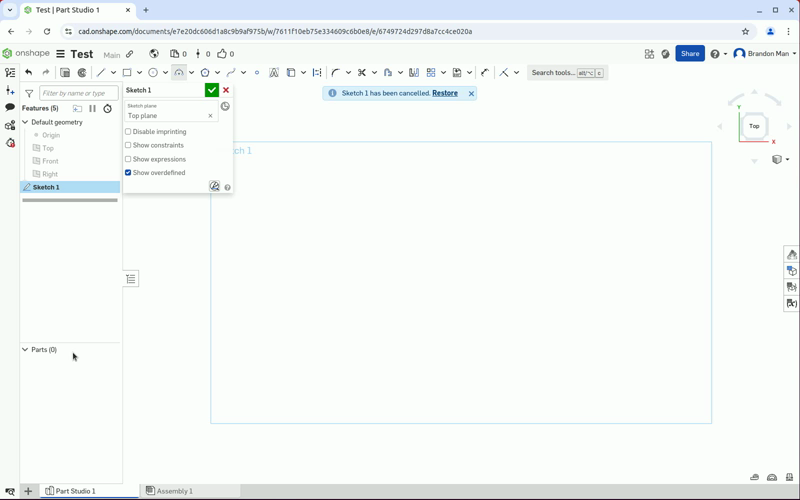
mouse_move(465, 192)
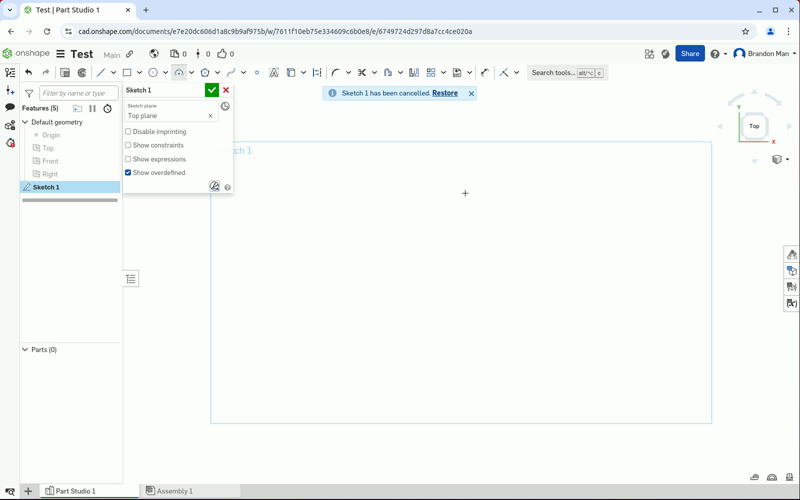
click(465, 192)
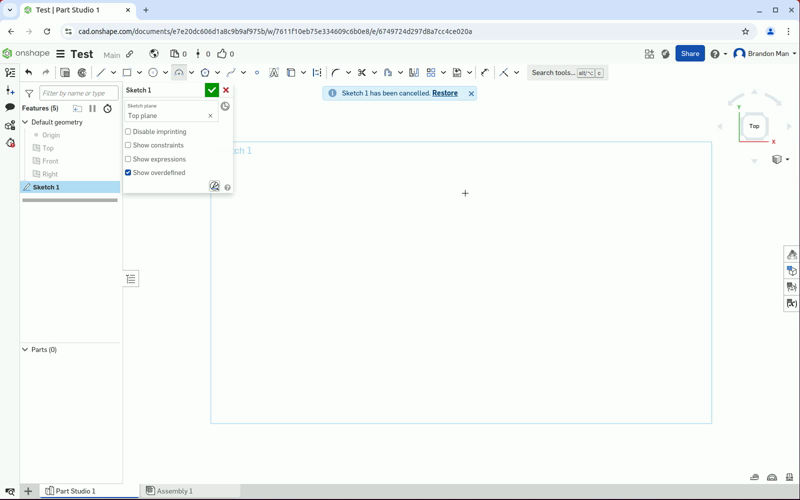
key_up(shift)
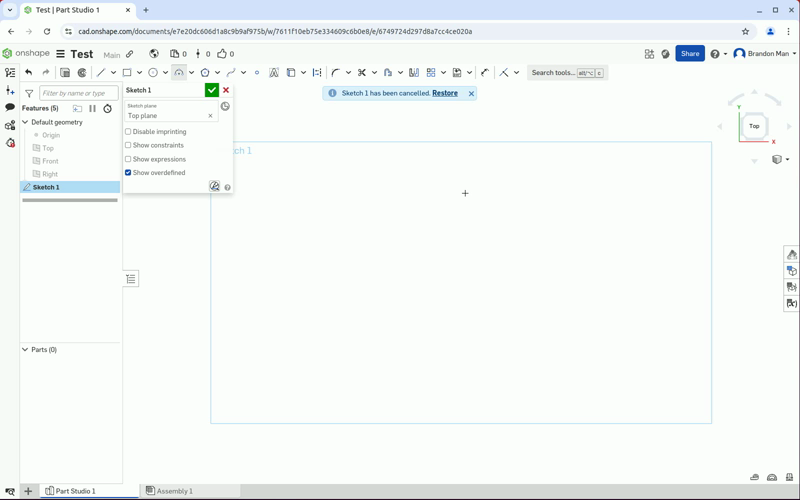
key_down(shift)
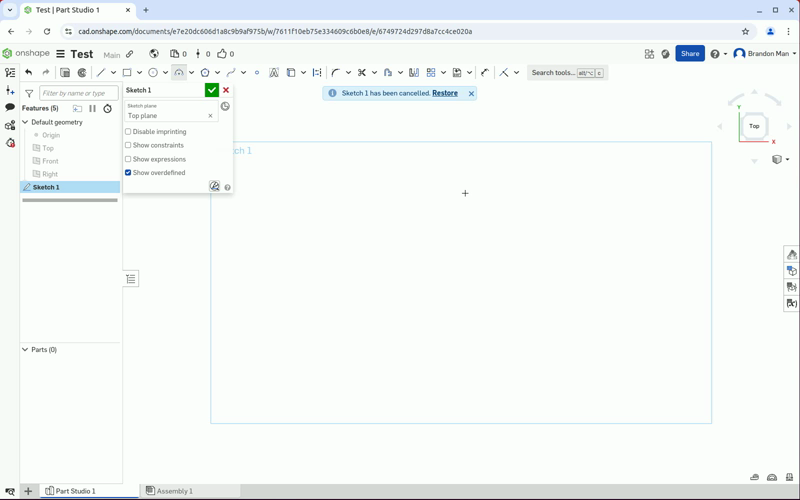
mouse_move(470, 371)
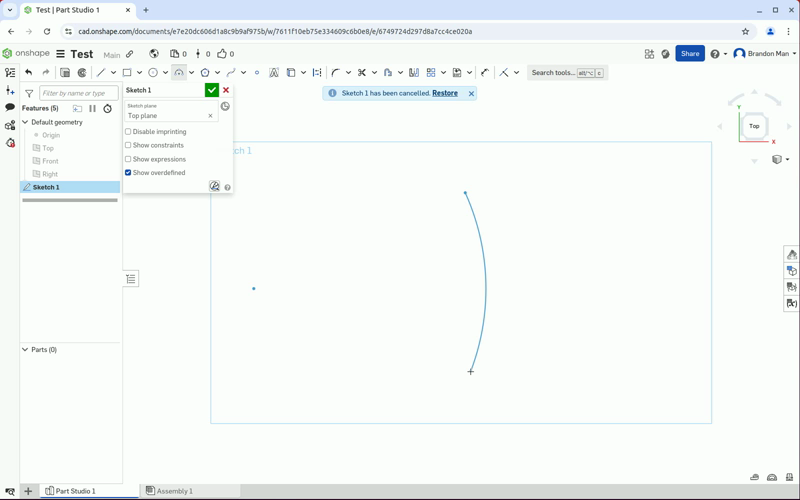
click(470, 371)
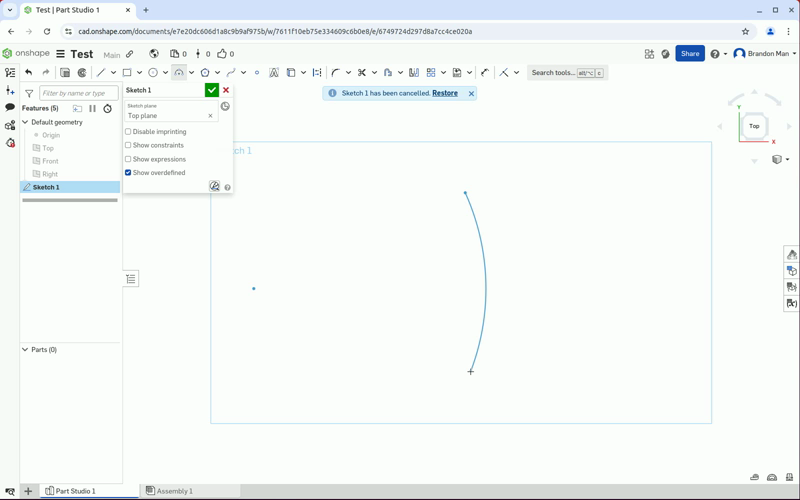
mouse_move(550, 279)
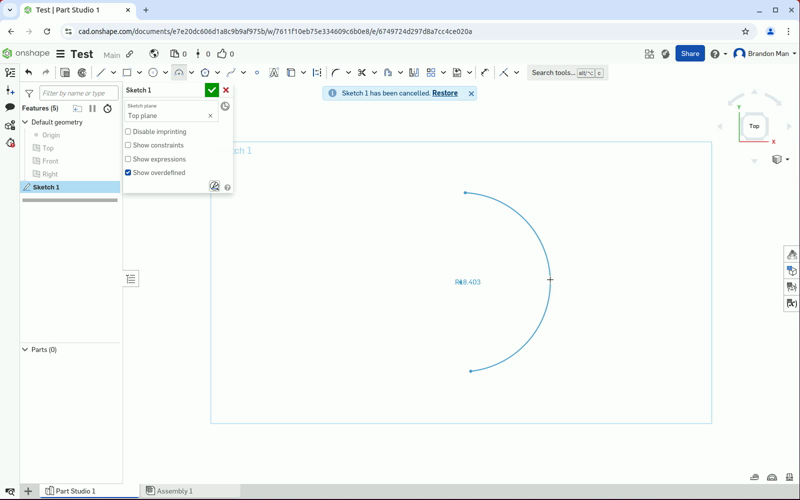
click(550, 279)
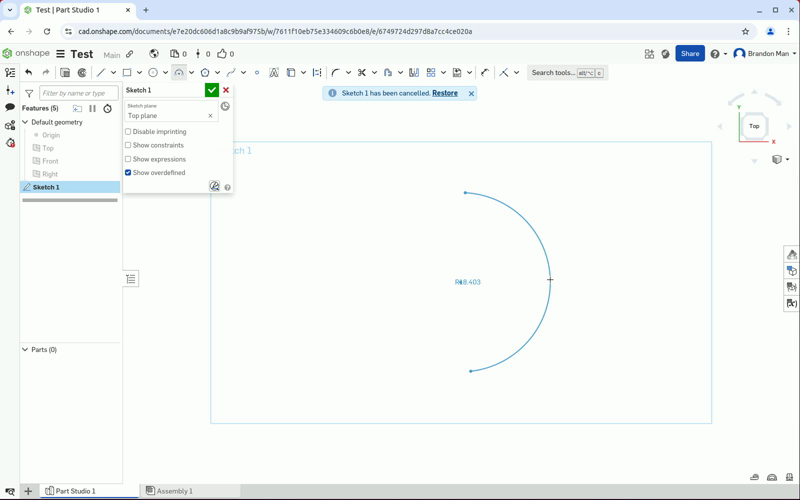
key_up(shift)
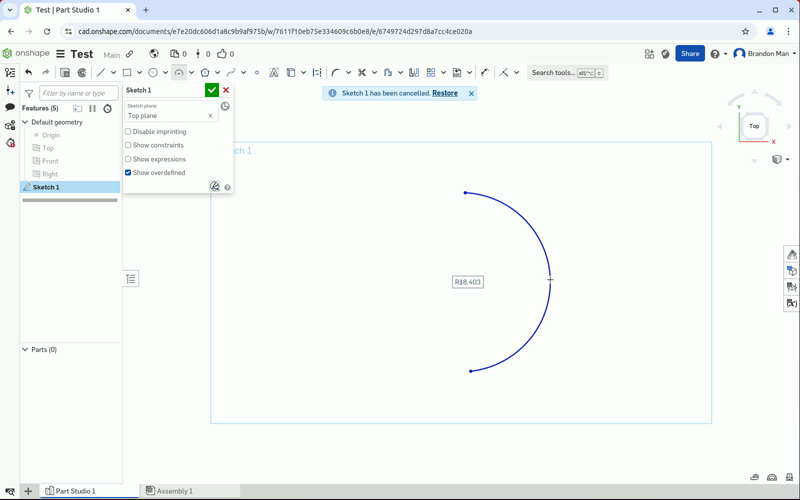
key(esc)
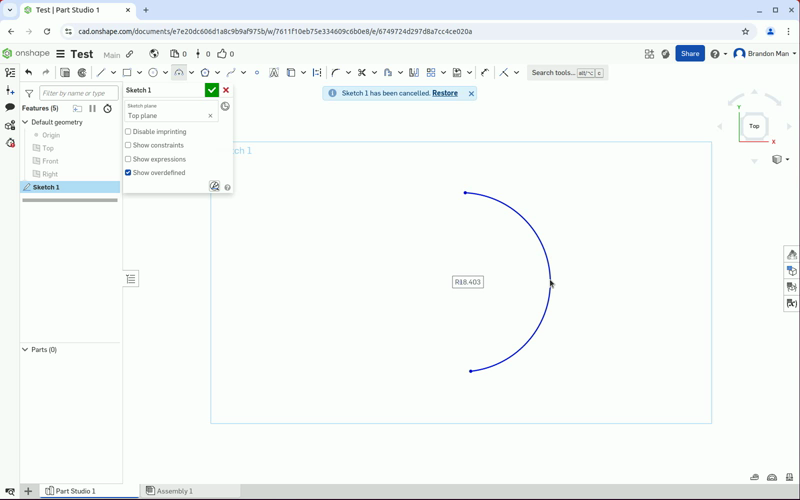
key(l)
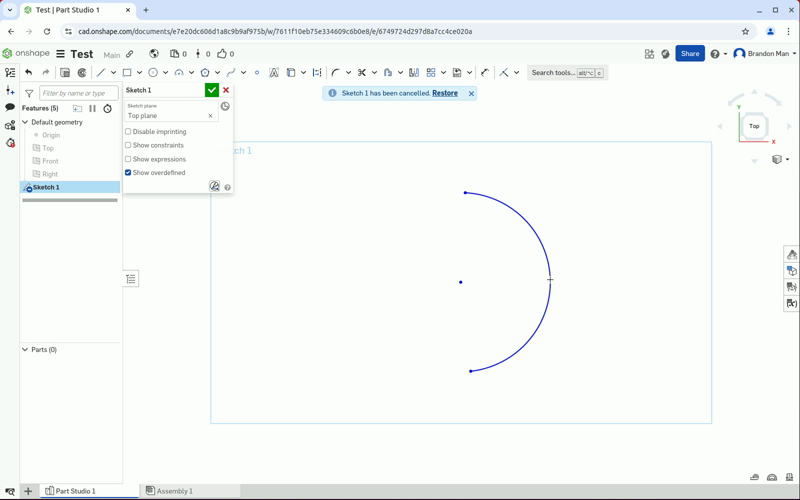
mouse_move(470, 371)
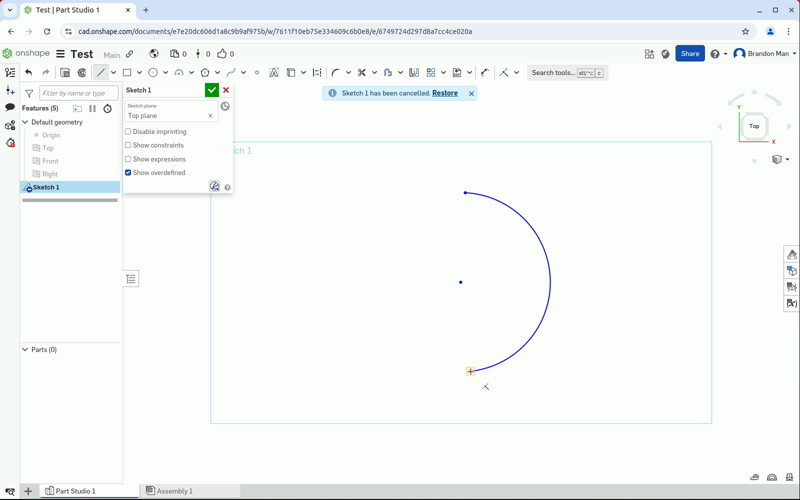
click(470, 371)
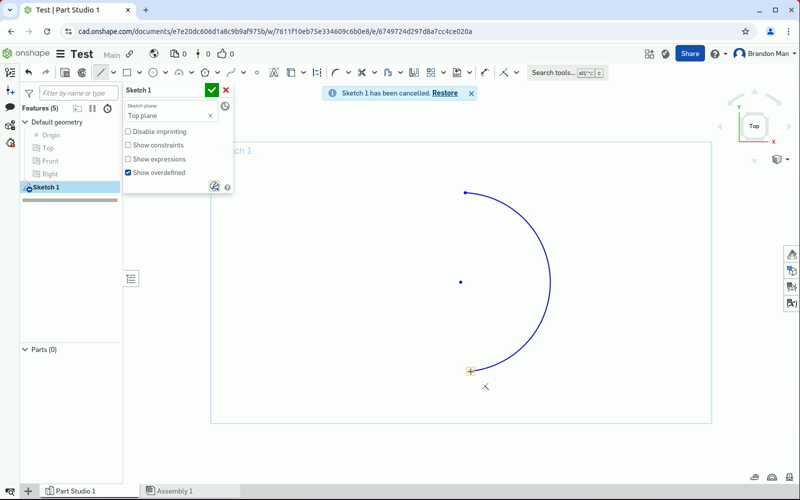
key_down(shift)
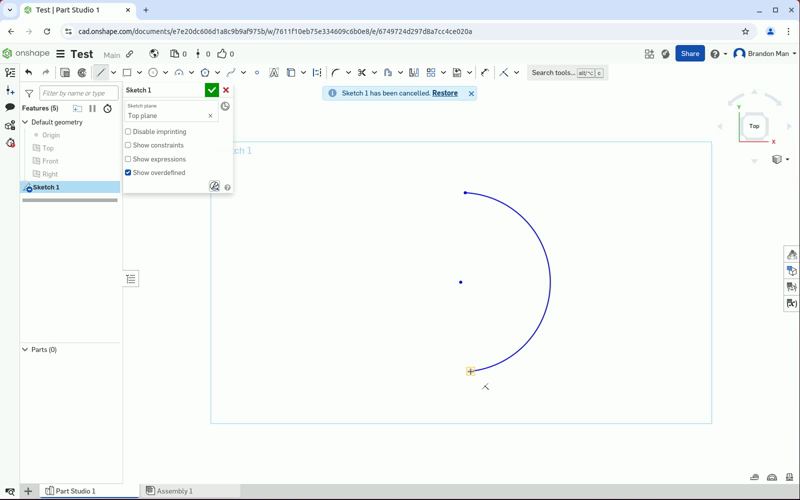
mouse_move(501, 371)
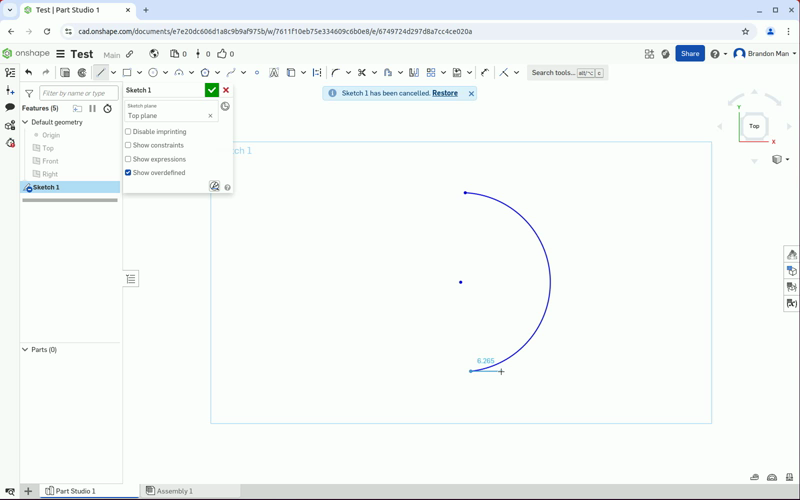
mouse_move(527, 371)
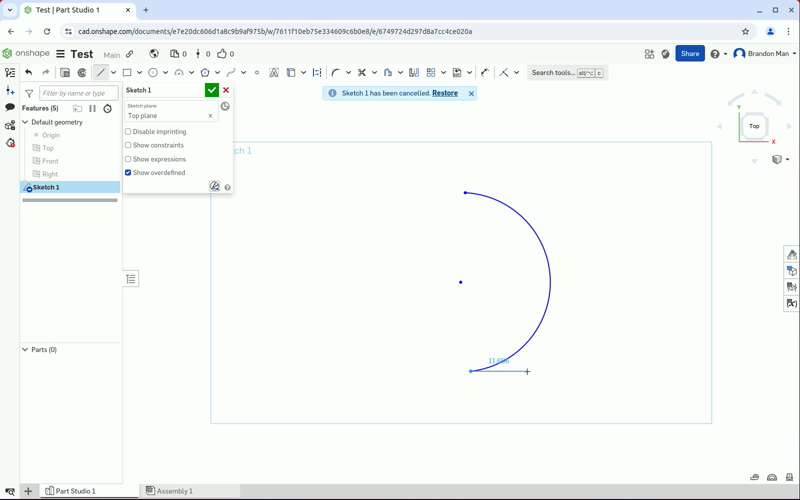
click(527, 371)
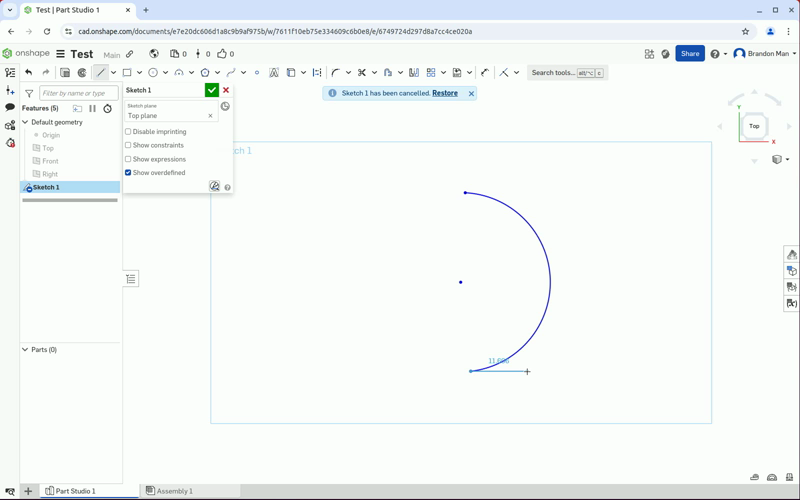
key_up(shift)
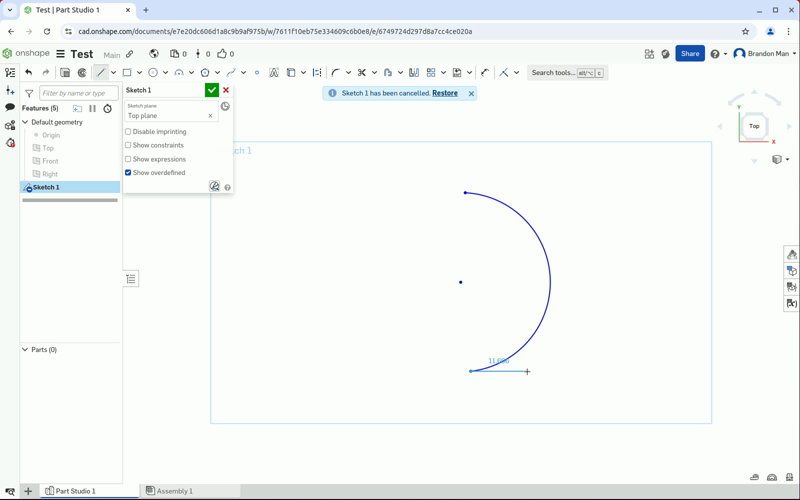
key(esc)
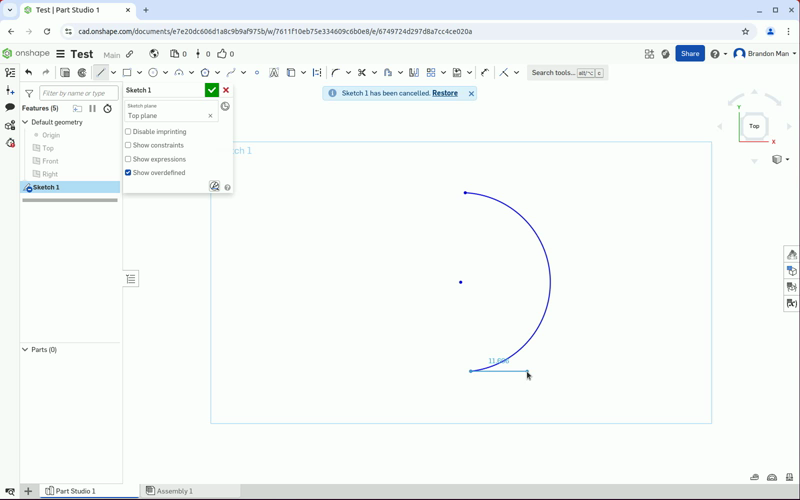
key(a)
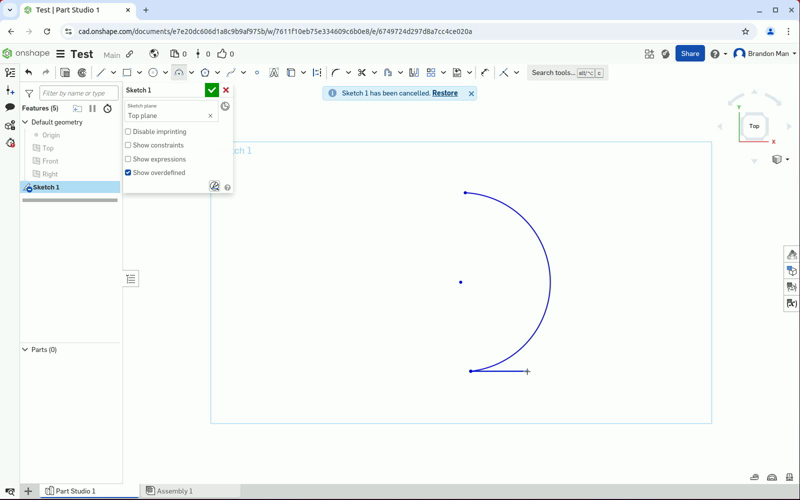
mouse_move(527, 371)
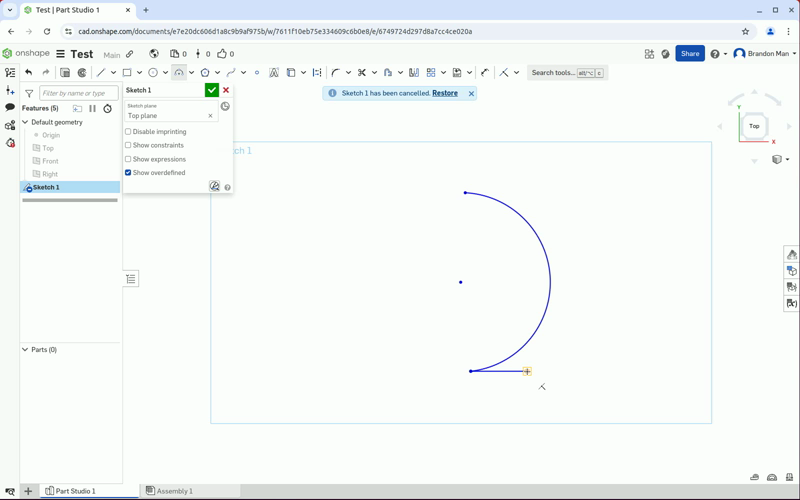
click(527, 371)
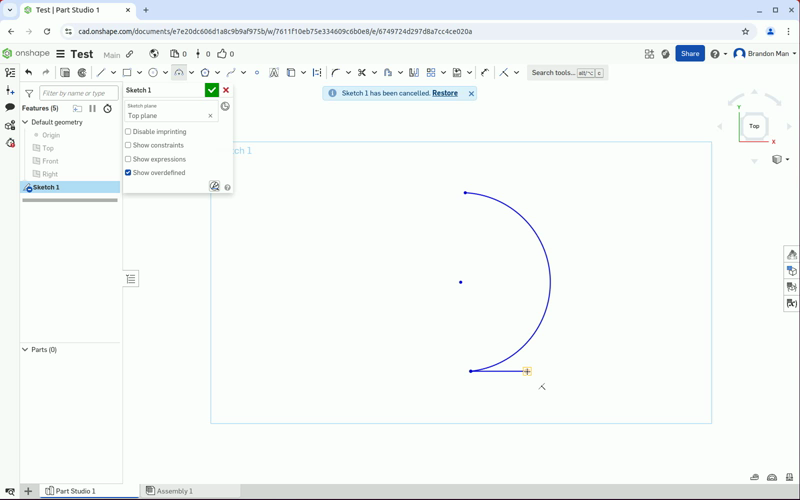
key_down(shift)
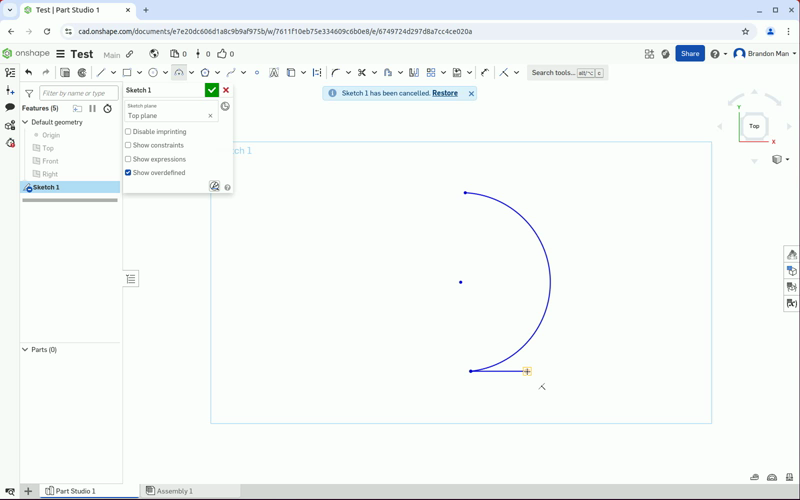
mouse_move(572, 294)
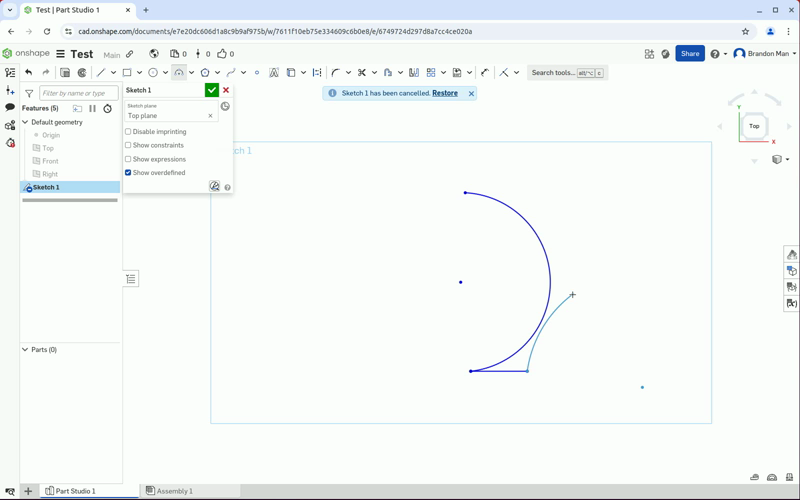
click(572, 294)
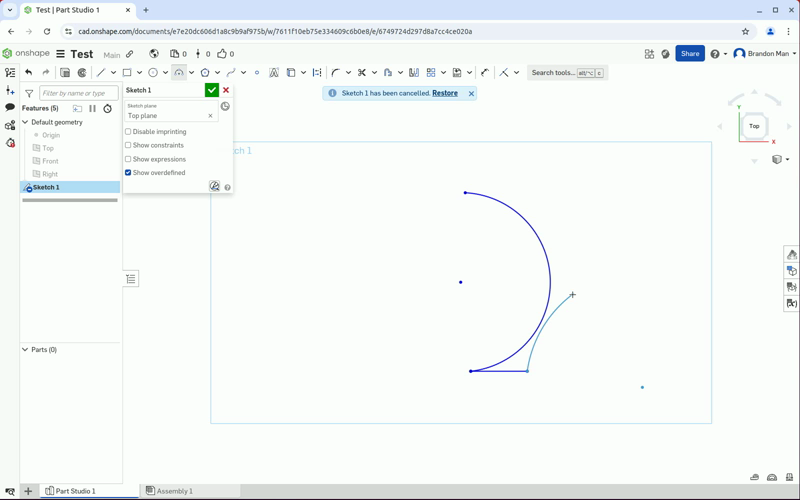
mouse_move(540, 326)
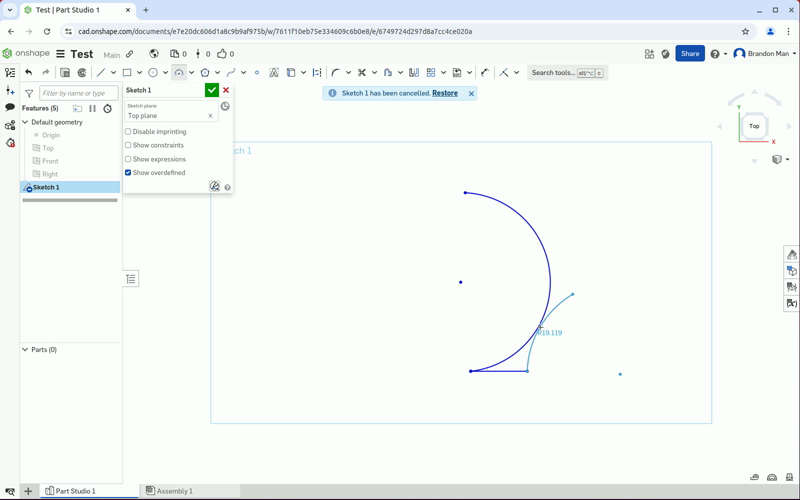
click(540, 326)
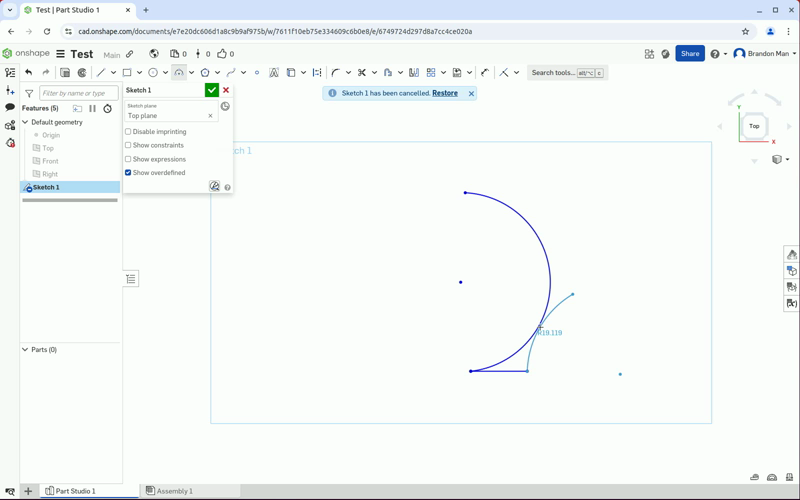
key_up(shift)
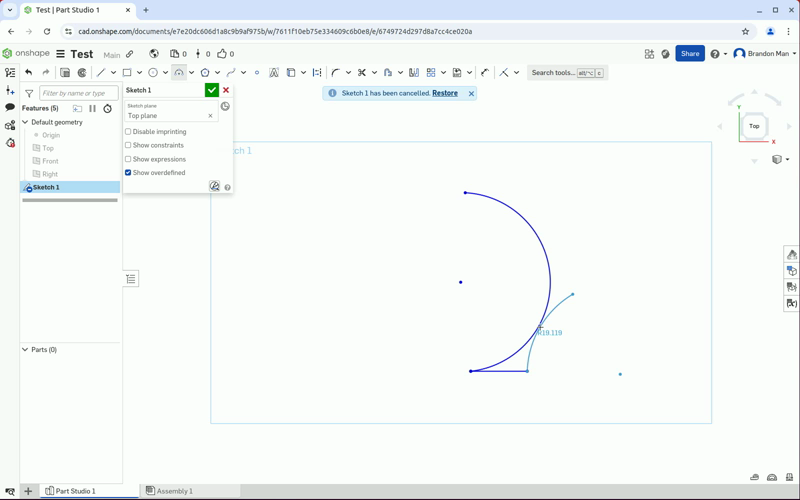
key(esc)
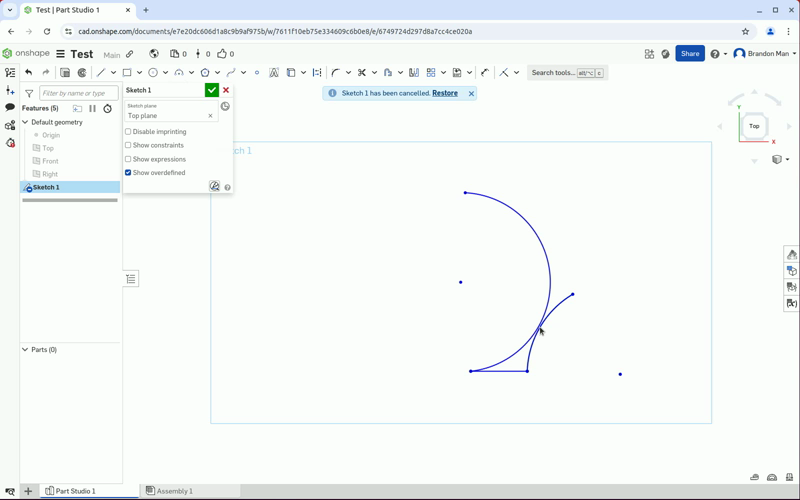
key(l)
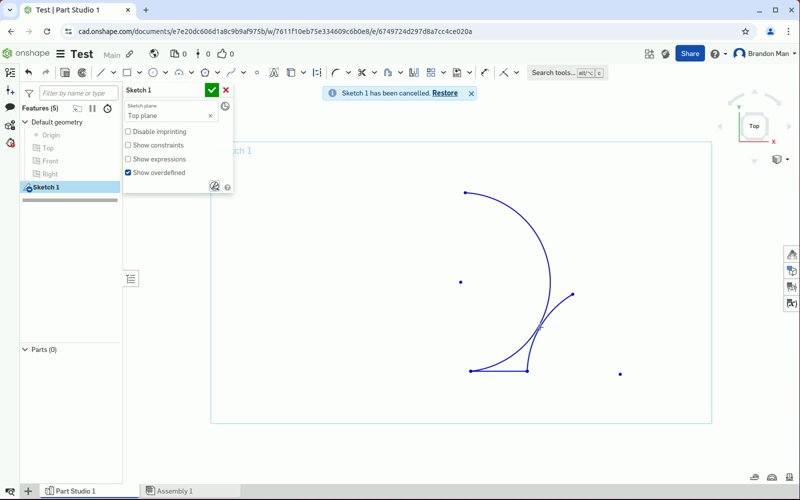
mouse_move(572, 294)
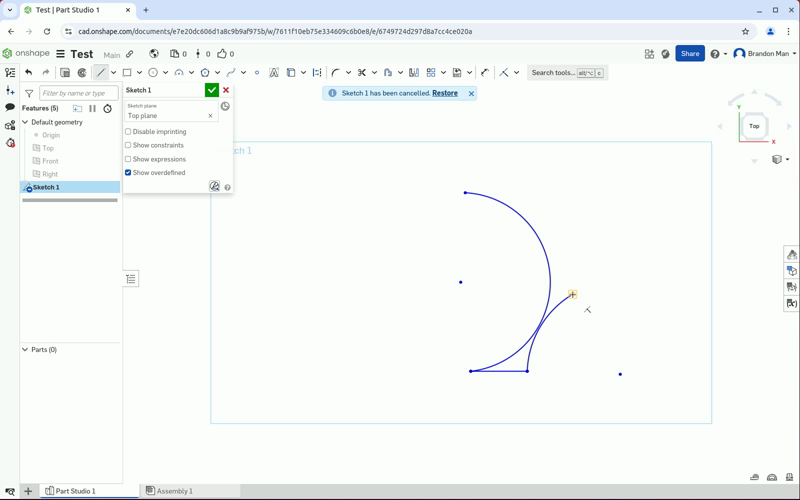
click(572, 294)
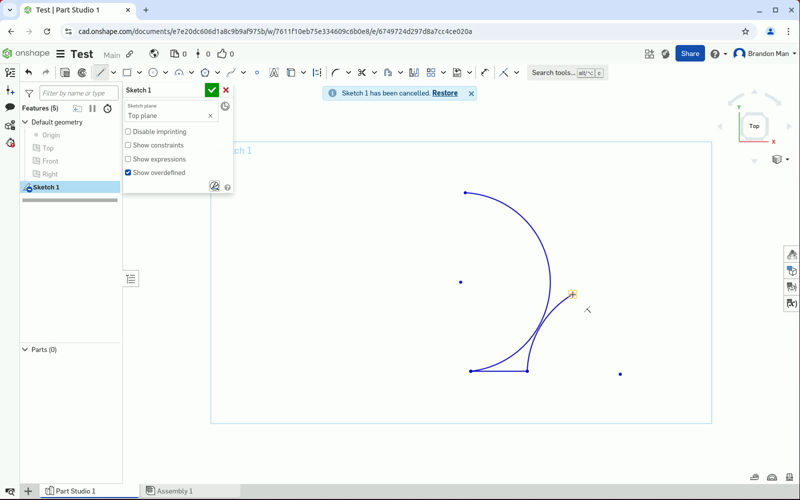
key_down(shift)
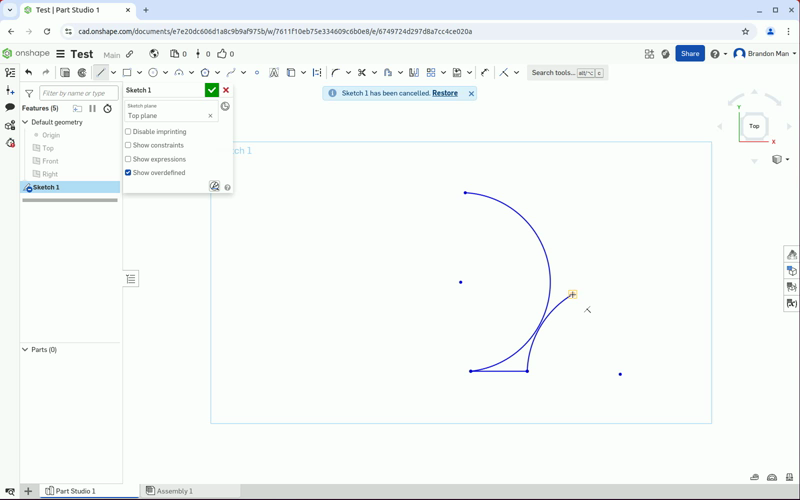
mouse_move(504, 181)
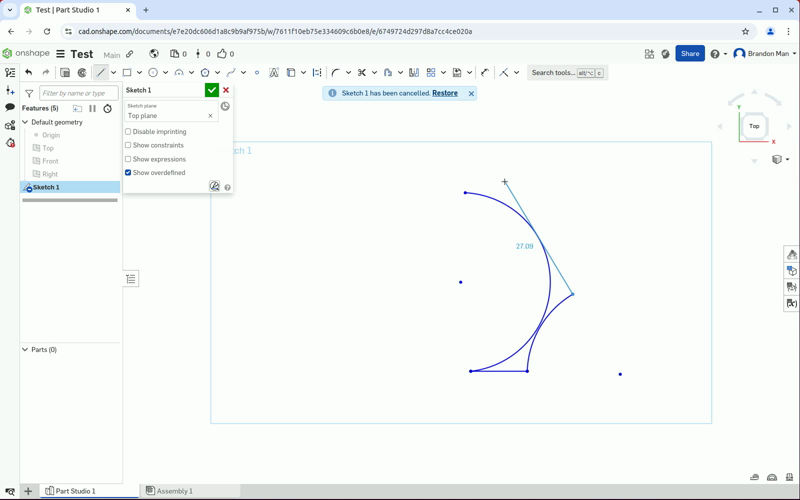
click(504, 181)
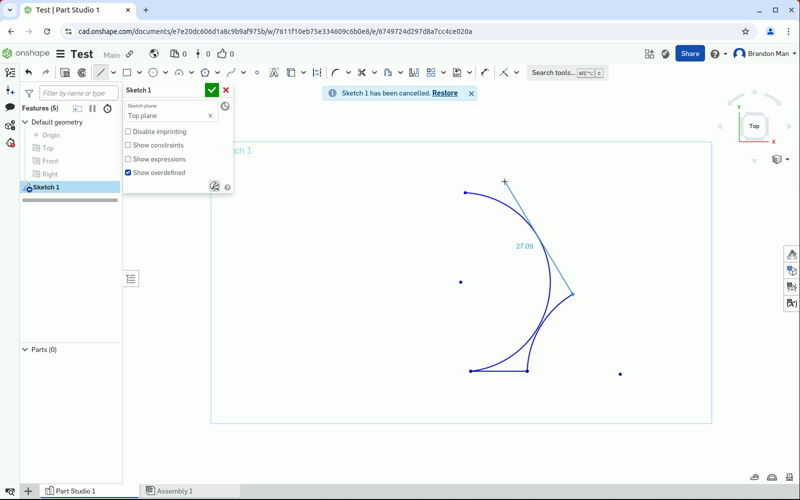
key_up(shift)
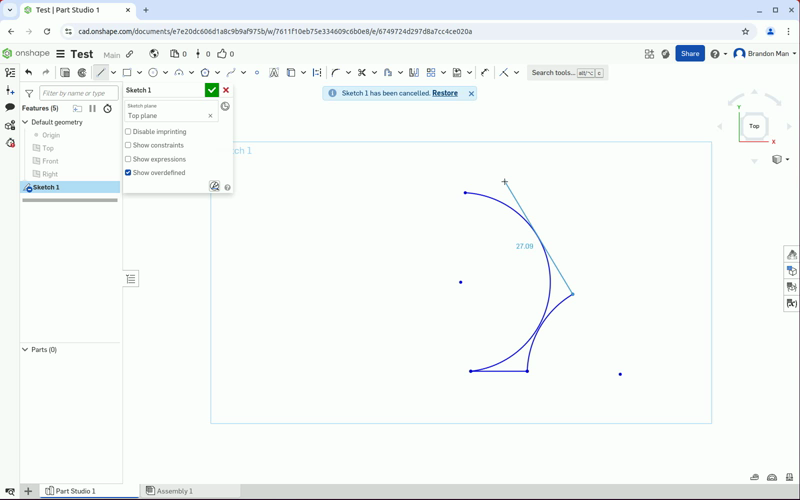
key(esc)
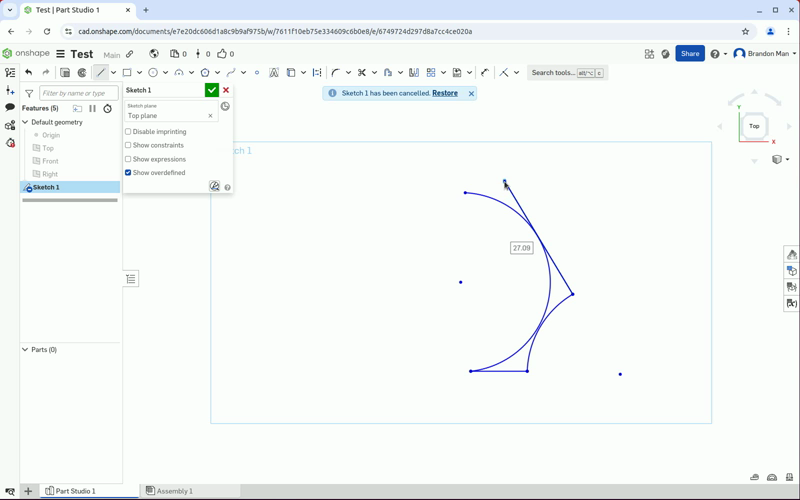
key(a)
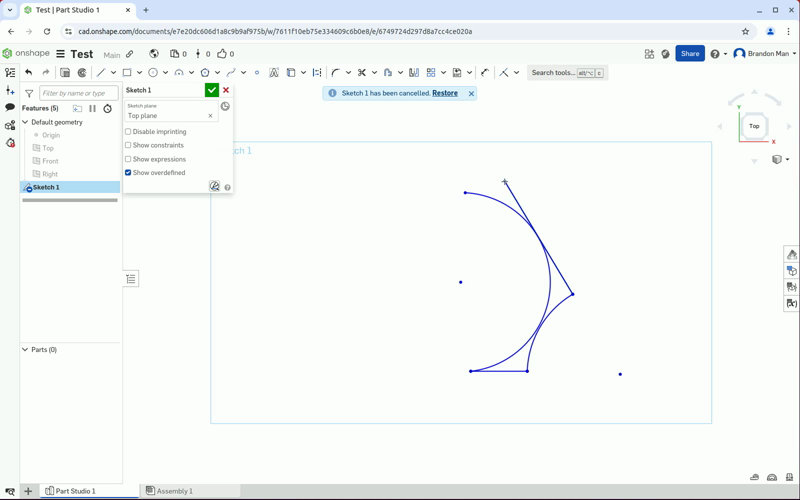
mouse_move(504, 181)
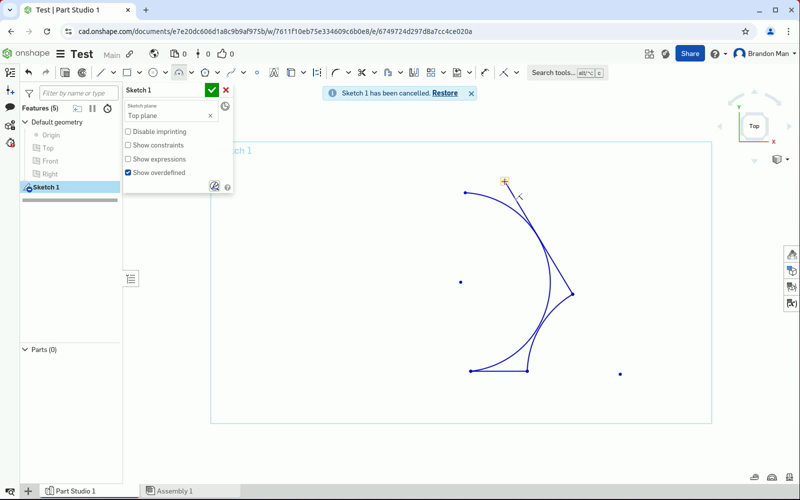
click(504, 181)
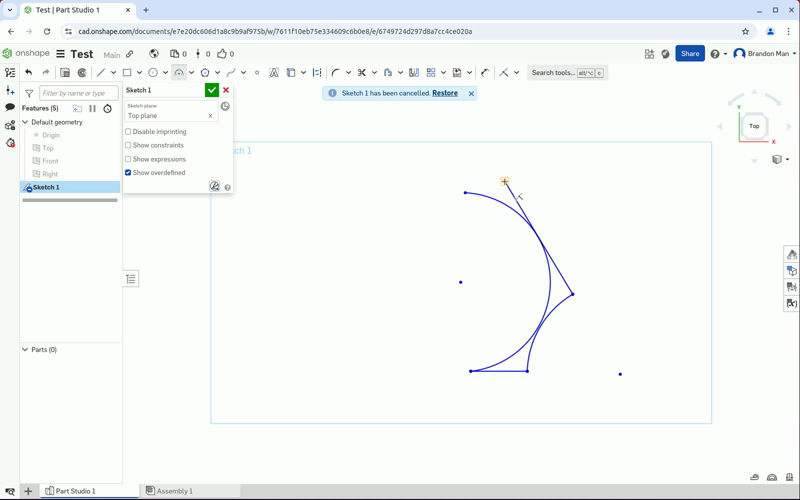
mouse_move(465, 192)
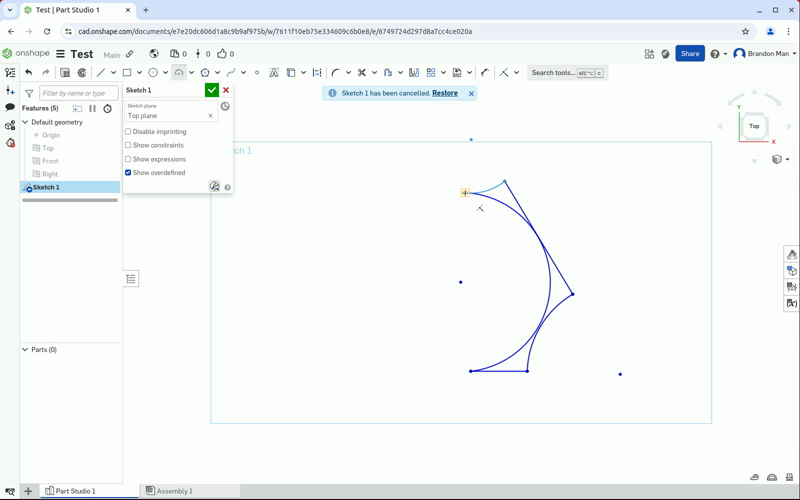
click(465, 192)
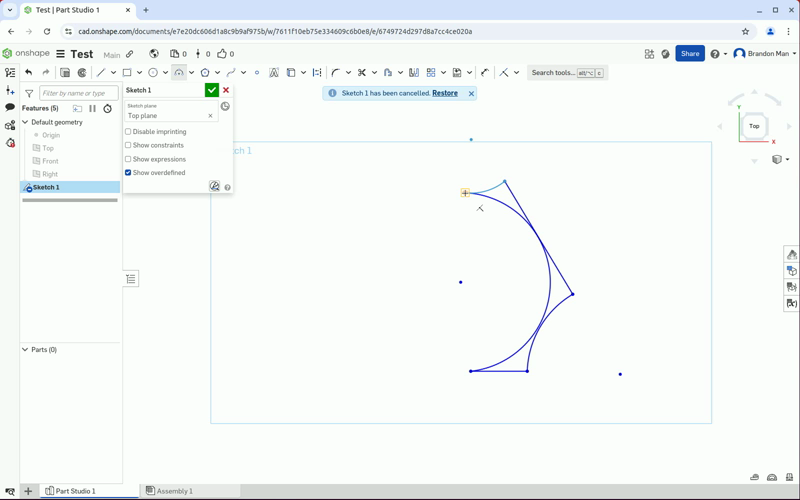
key_down(shift)
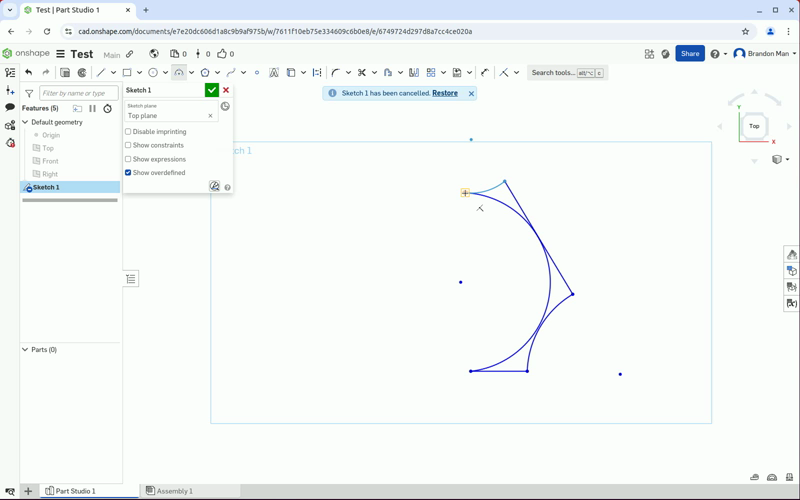
mouse_move(485, 189)
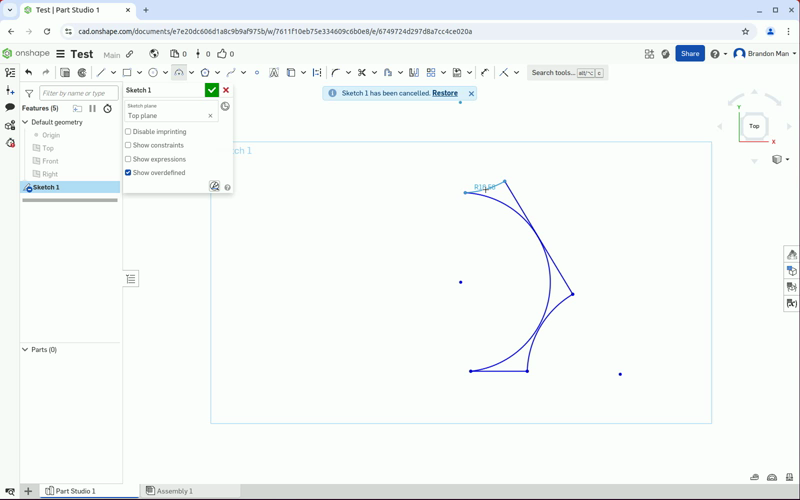
click(485, 189)
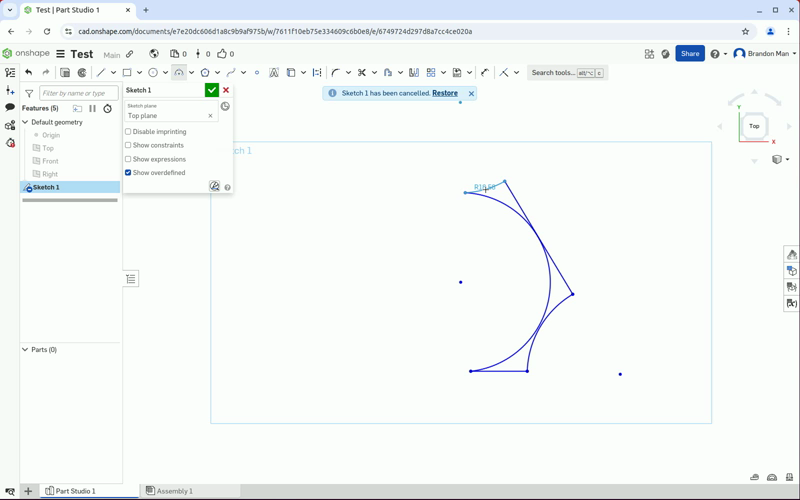
key_up(shift)
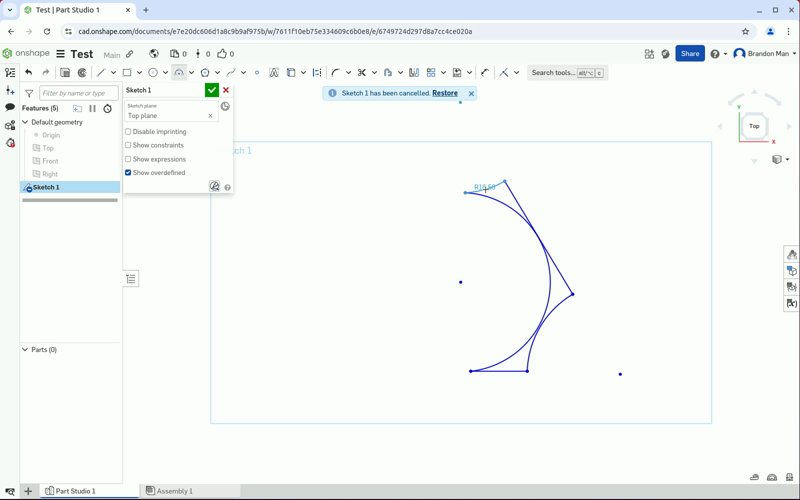
key(esc)
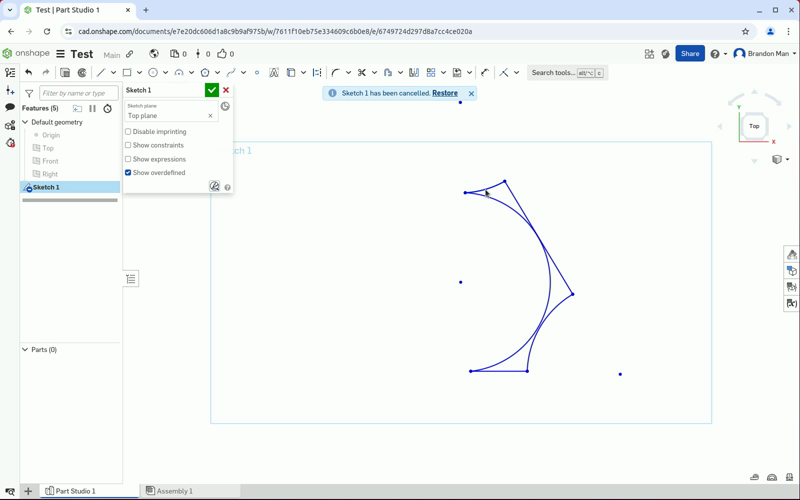
mouse_move(483, 214)
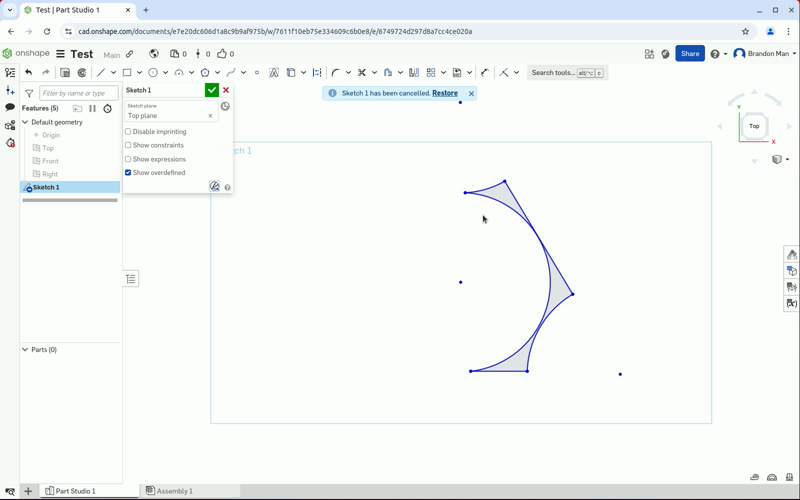
click(483, 214)
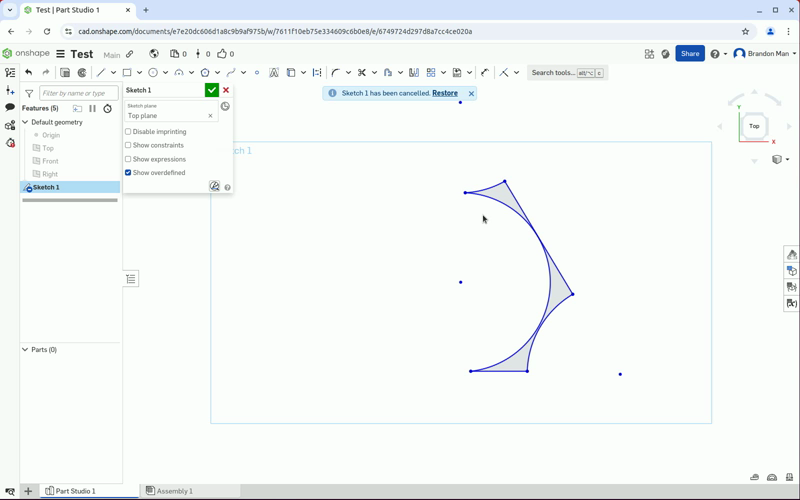
mouse_move(73, 352)
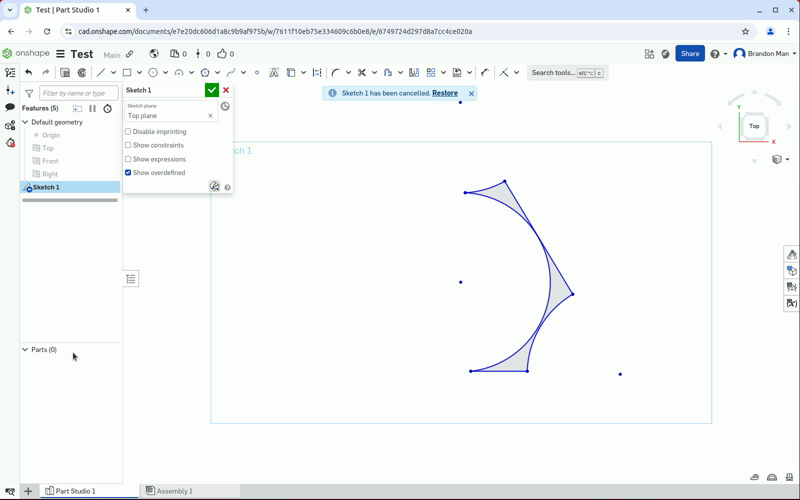
key(shift+y)
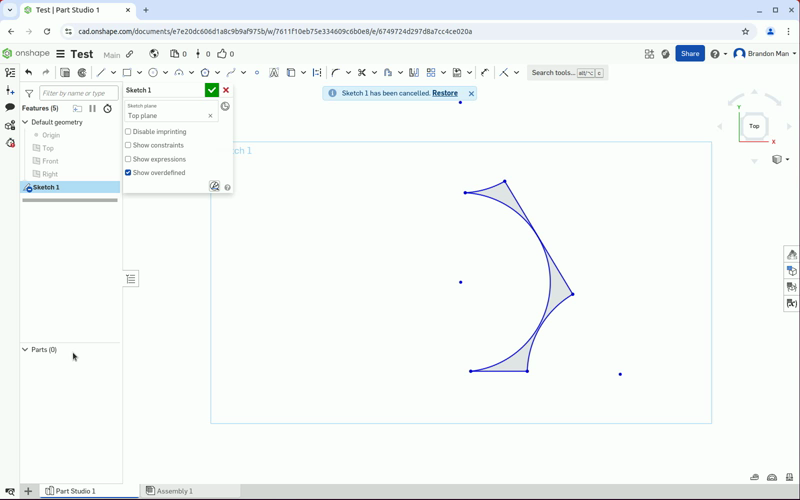
key(shift+e)
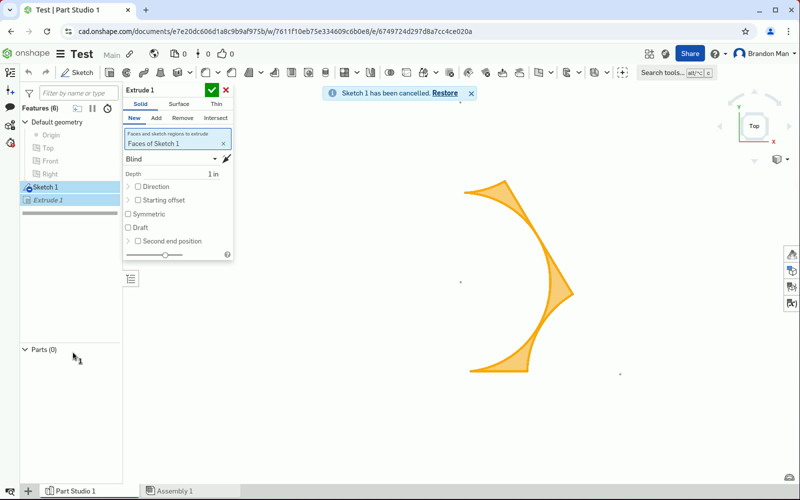
mouse_move(143, 106)
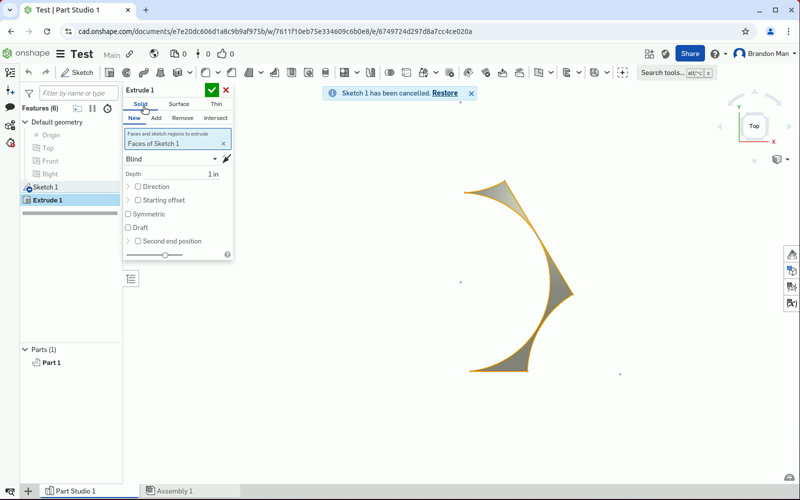
click(143, 106)
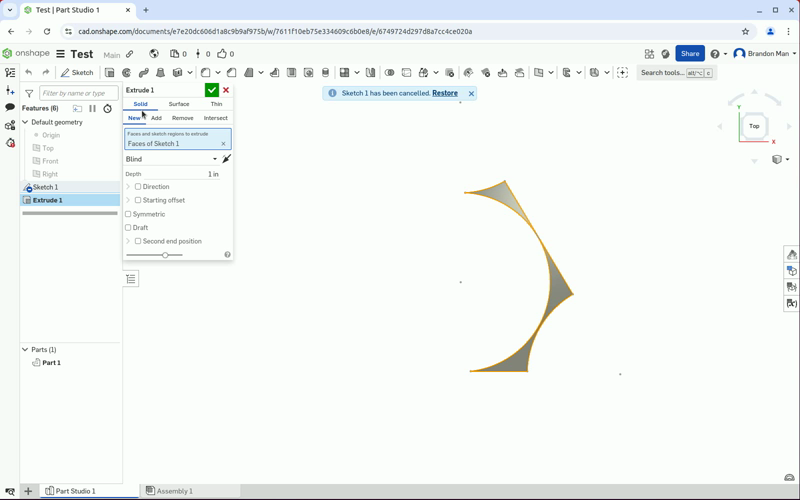
mouse_move(137, 120)
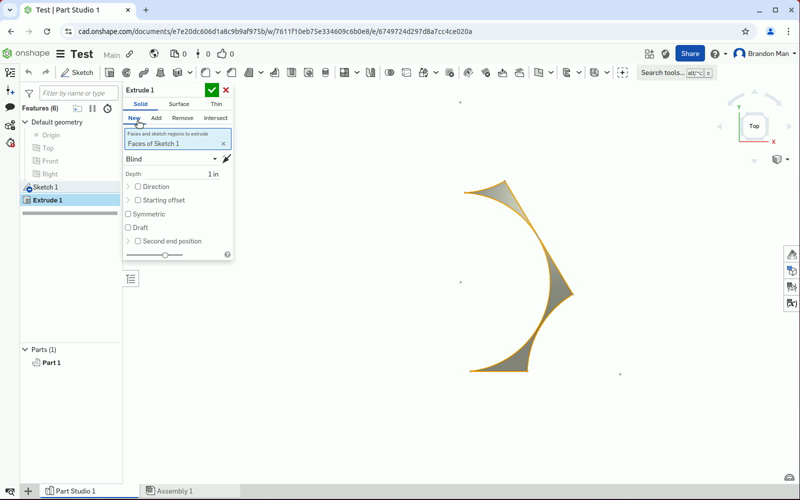
click(137, 120)
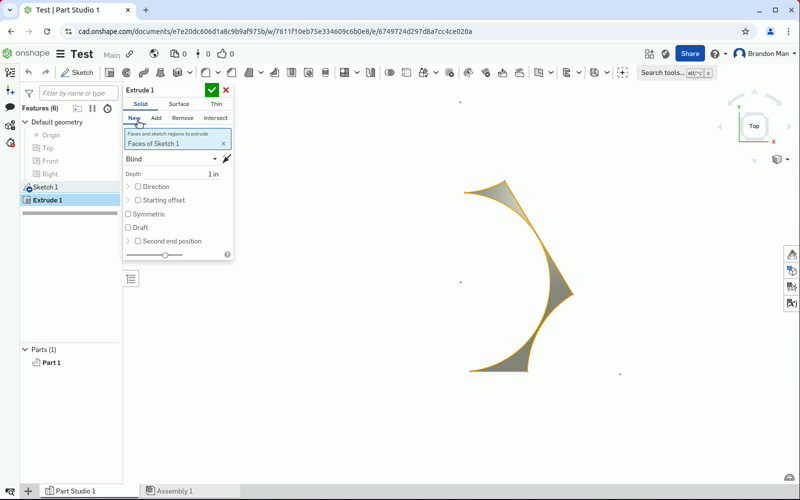
key(tab, 4)
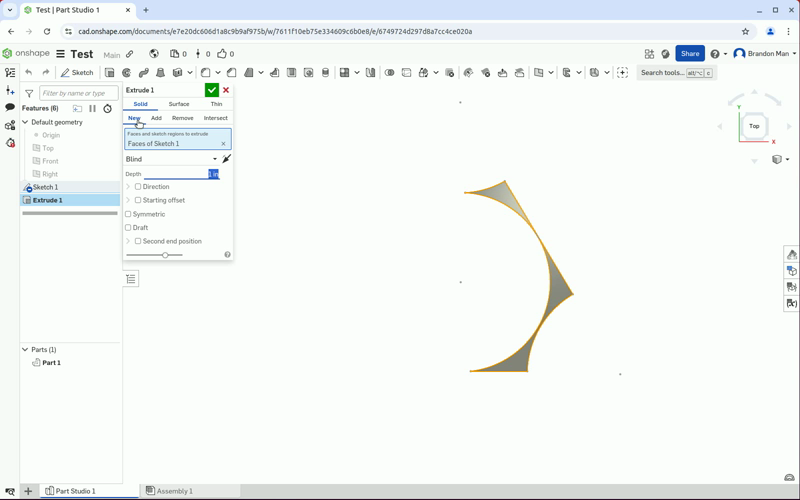
text(11.554)
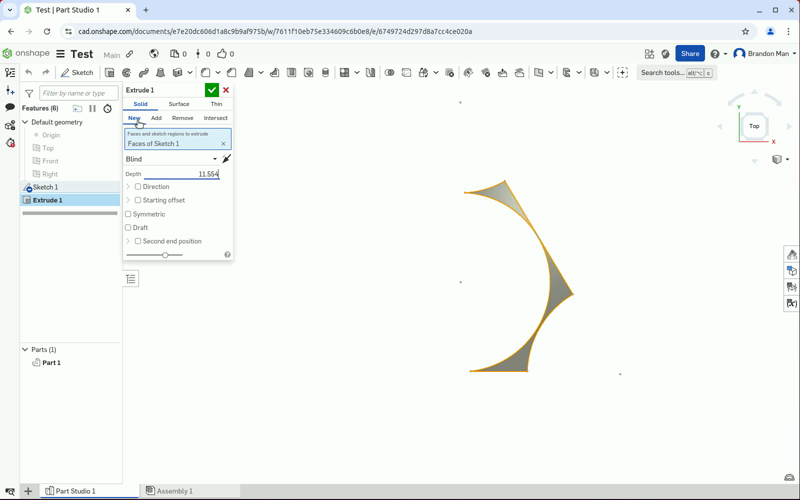
key(enter)
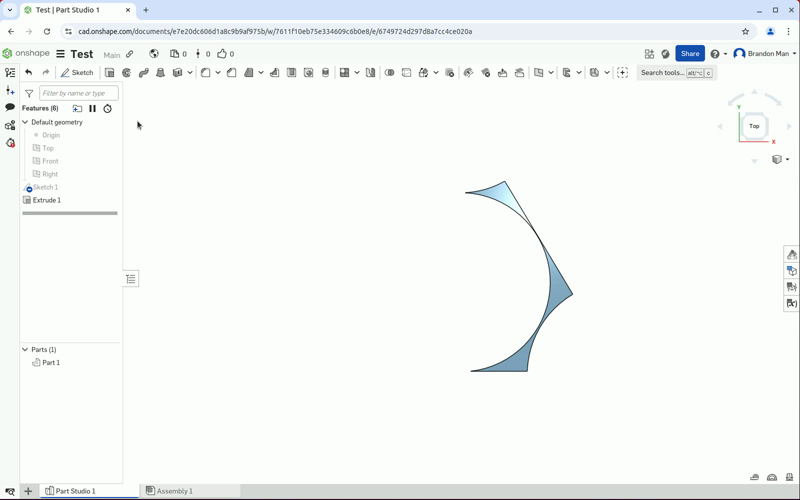
key(shift+h)
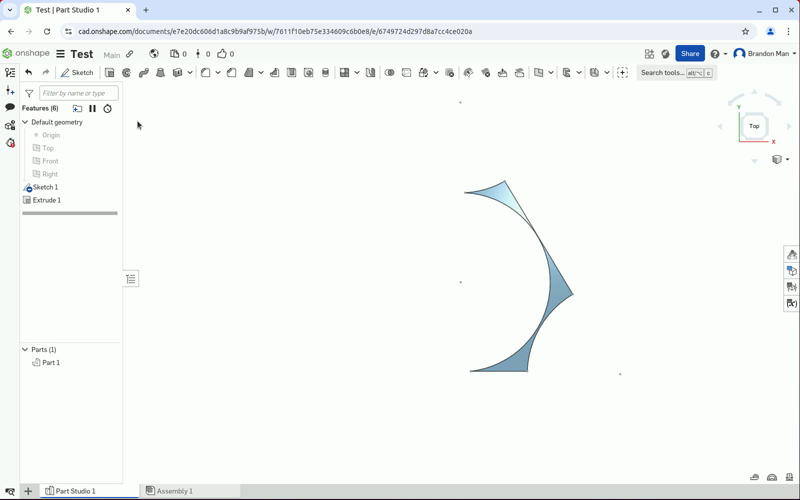
key(shift+h)
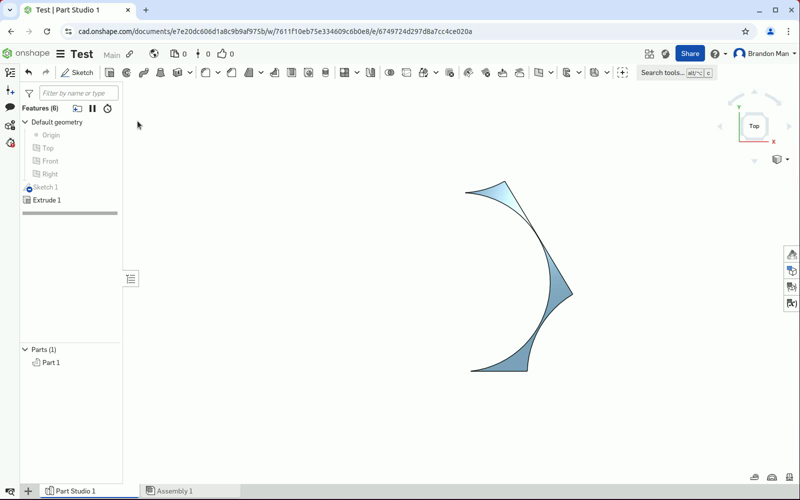
mouse_move(73, 189)
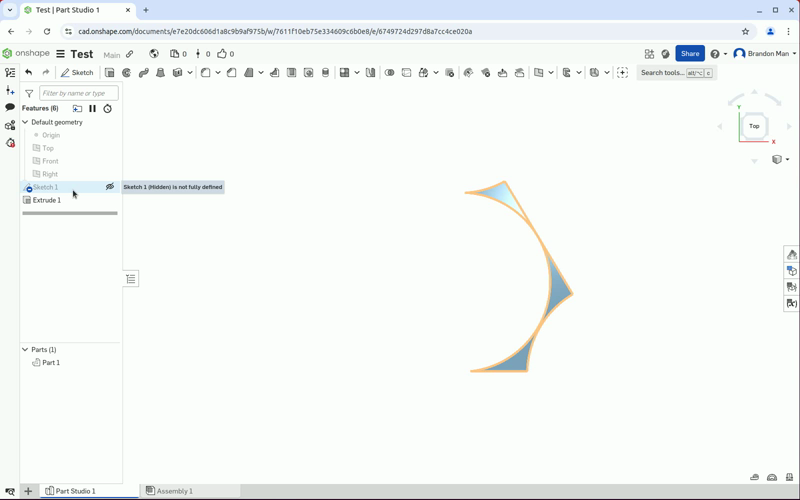
click(73, 189)
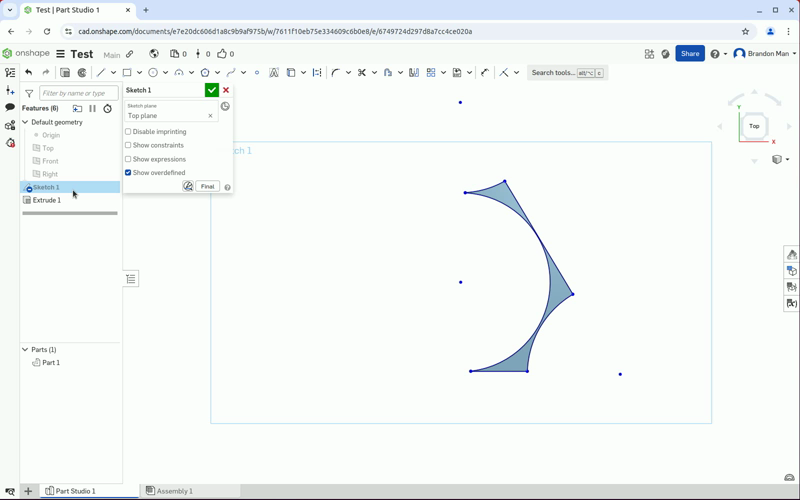
mouse_move(229, 92)
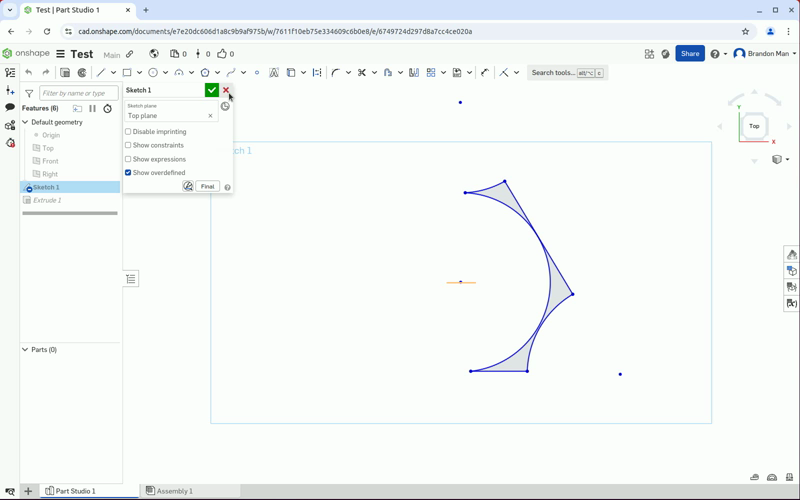
click(229, 92)
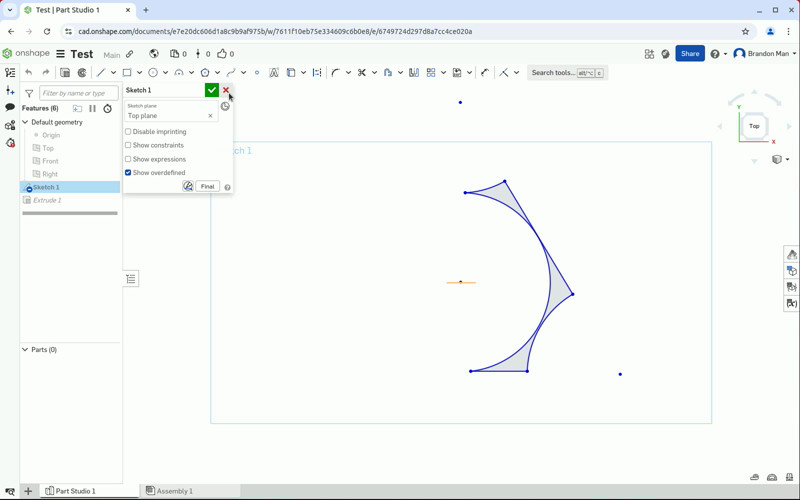
key(shift+s)
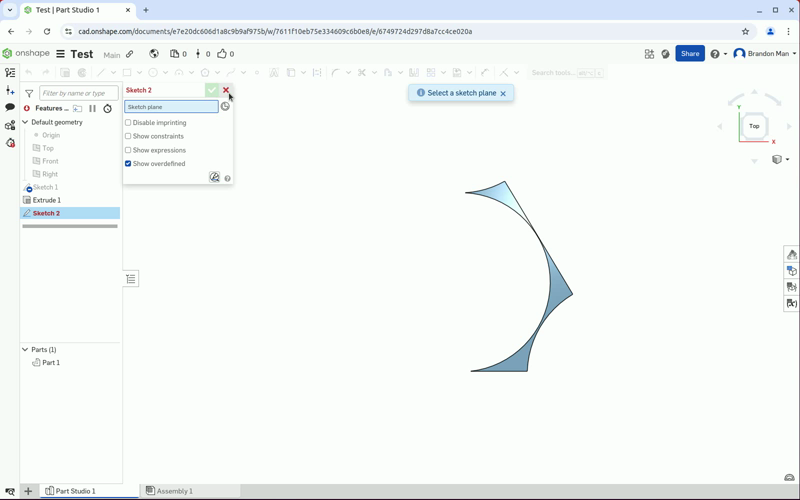
mouse_move(73, 150)
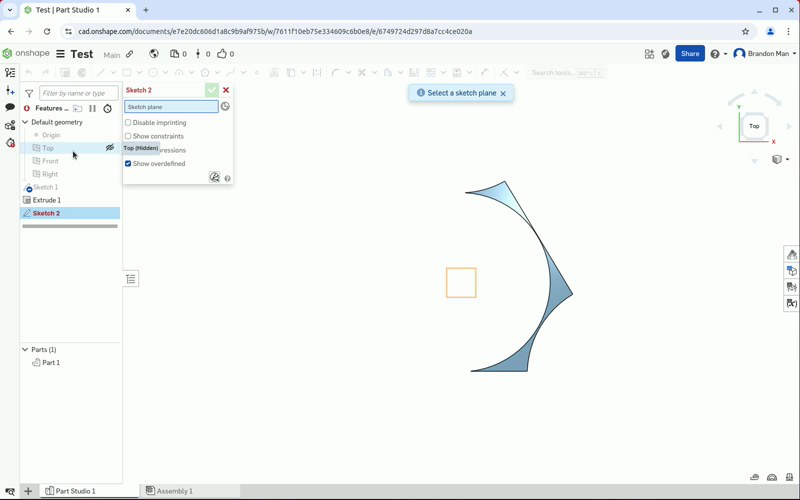
click(73, 150)
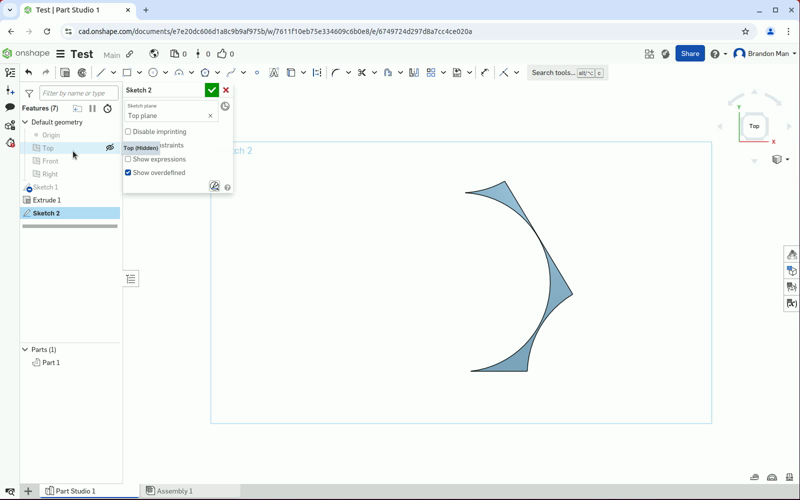
mouse_move(73, 352)
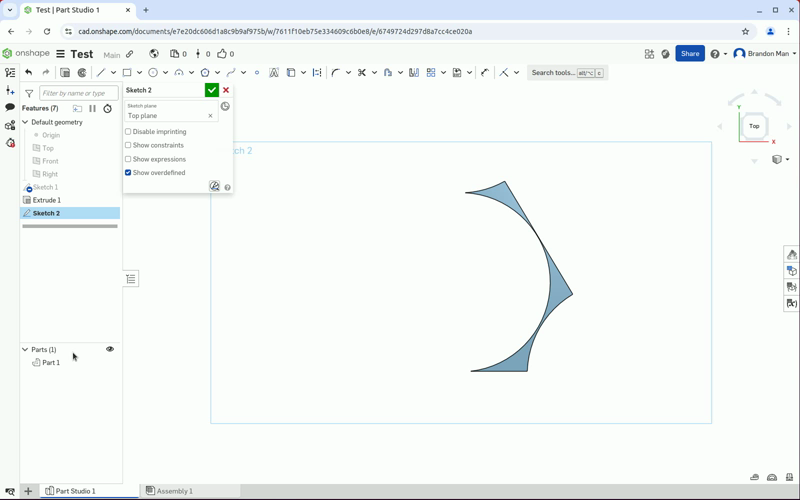
key(y)
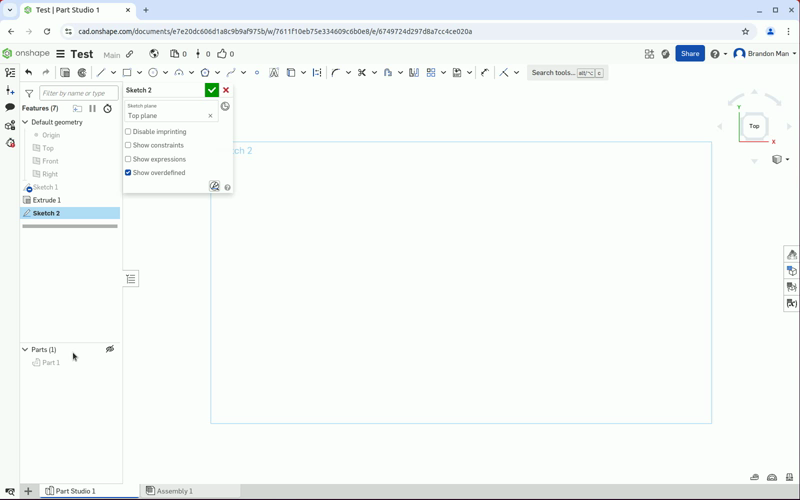
key(a)
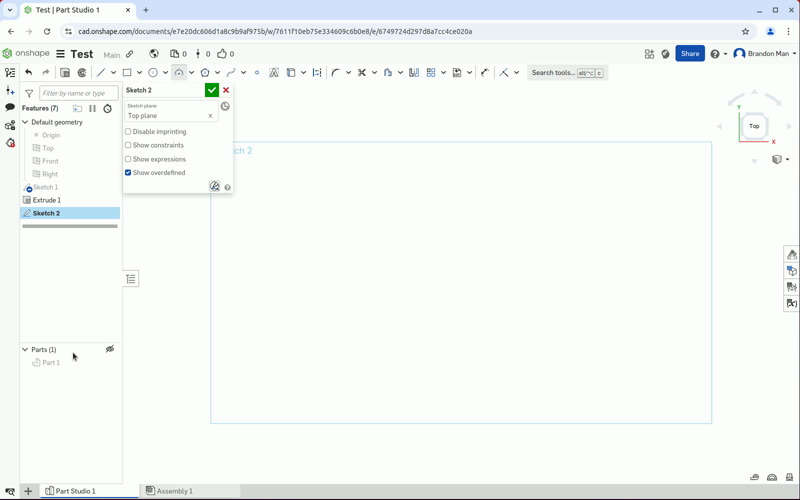
key_down(shift)
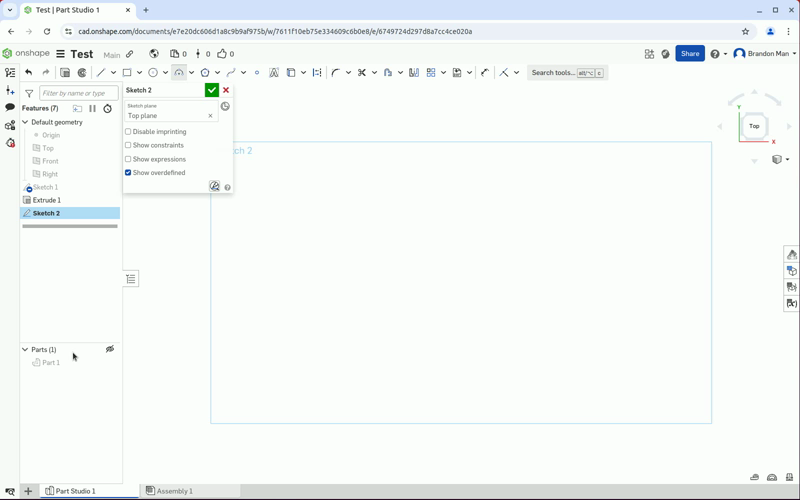
mouse_move(348, 294)
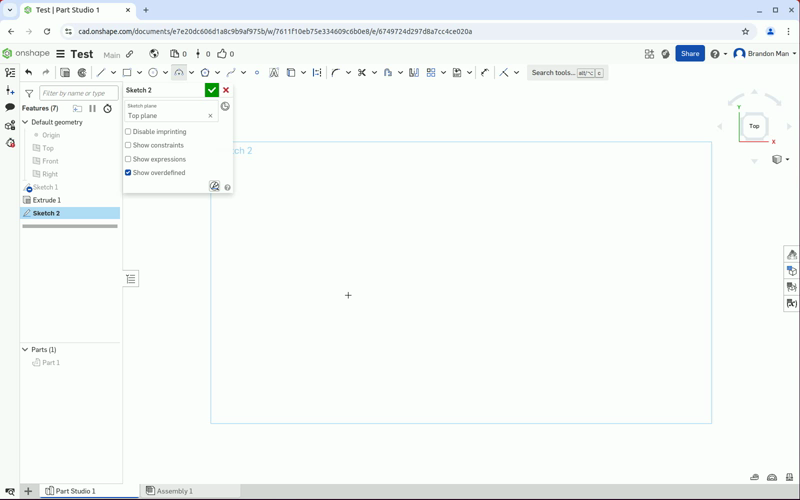
click(348, 294)
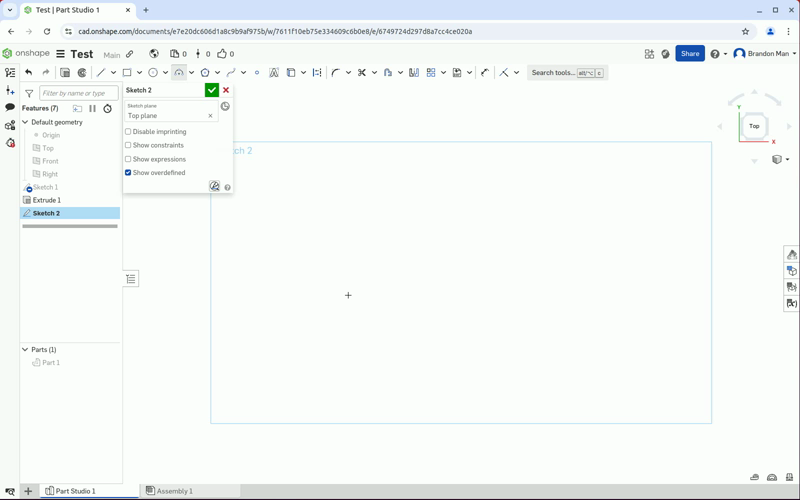
key_up(shift)
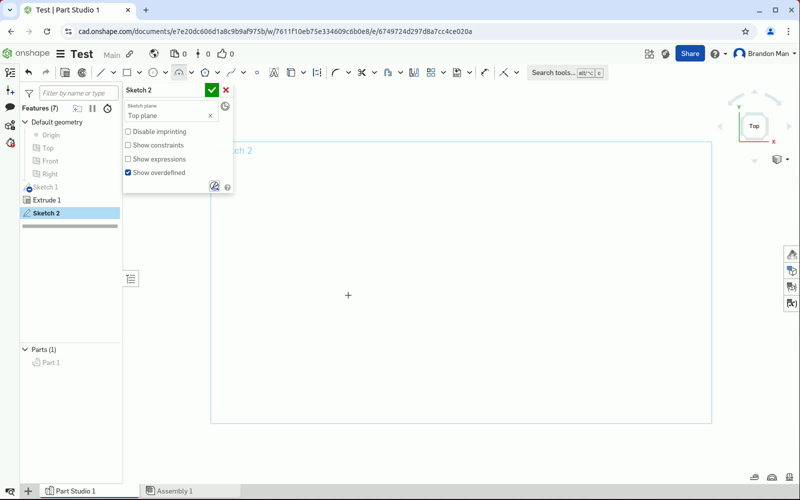
key_down(shift)
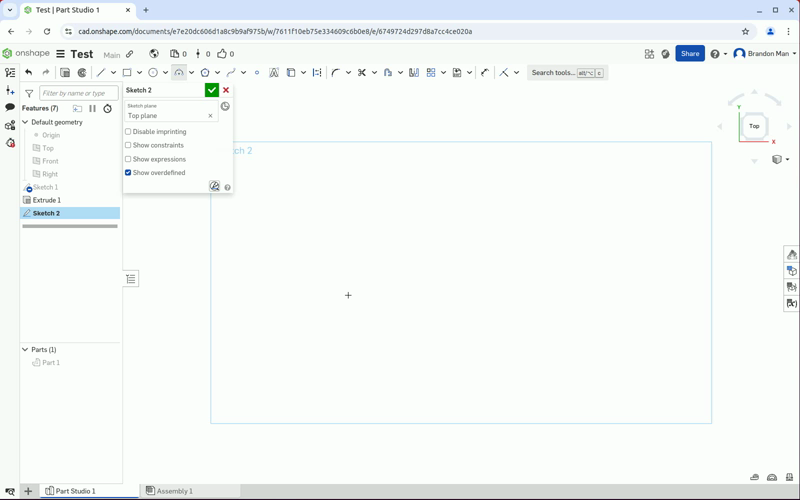
mouse_move(392, 372)
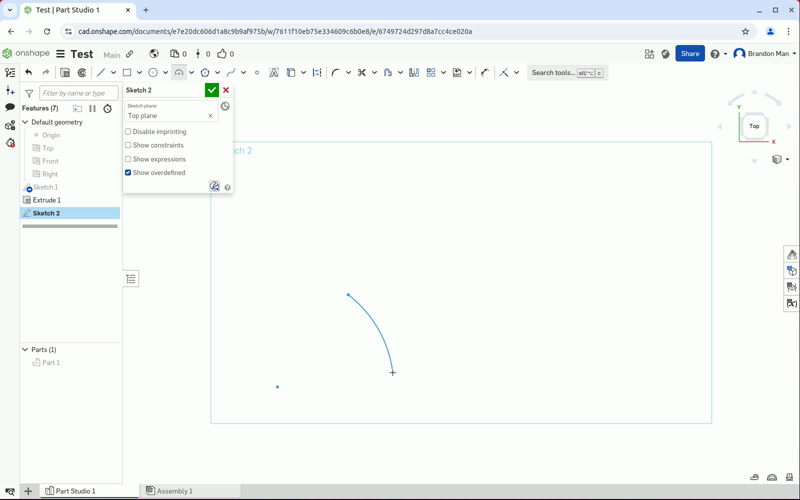
click(392, 372)
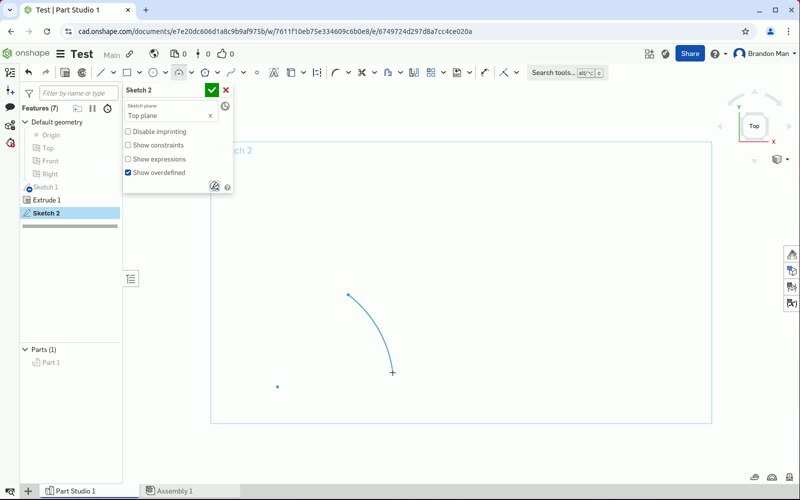
mouse_move(380, 327)
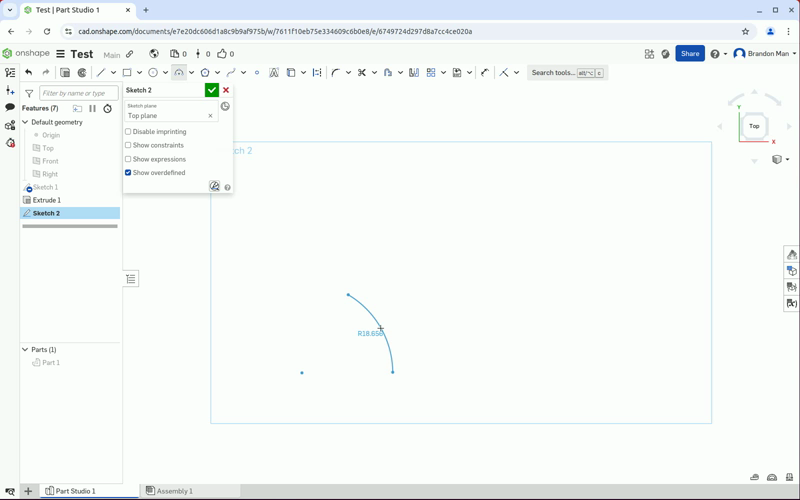
click(380, 327)
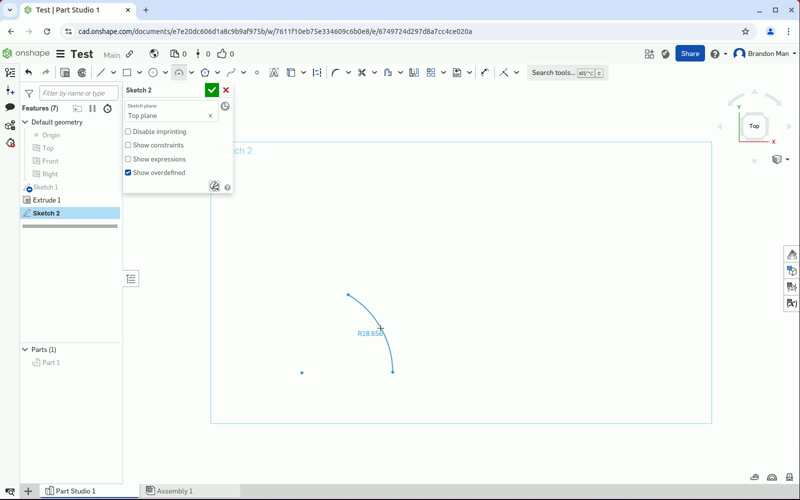
key_up(shift)
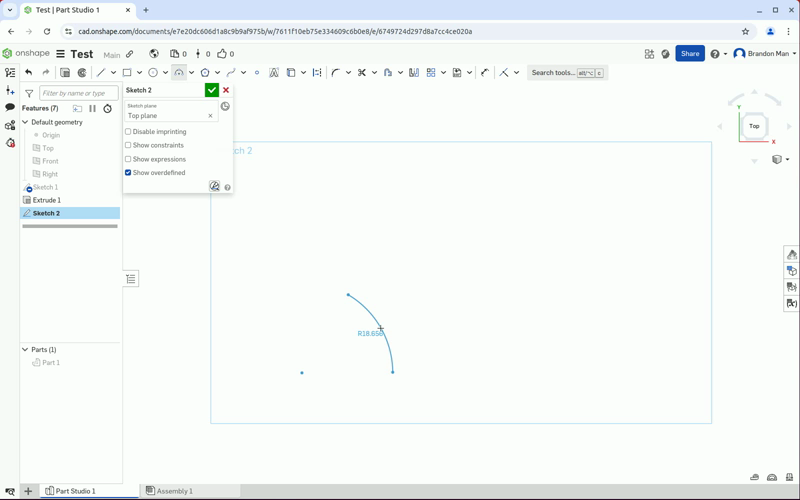
key(esc)
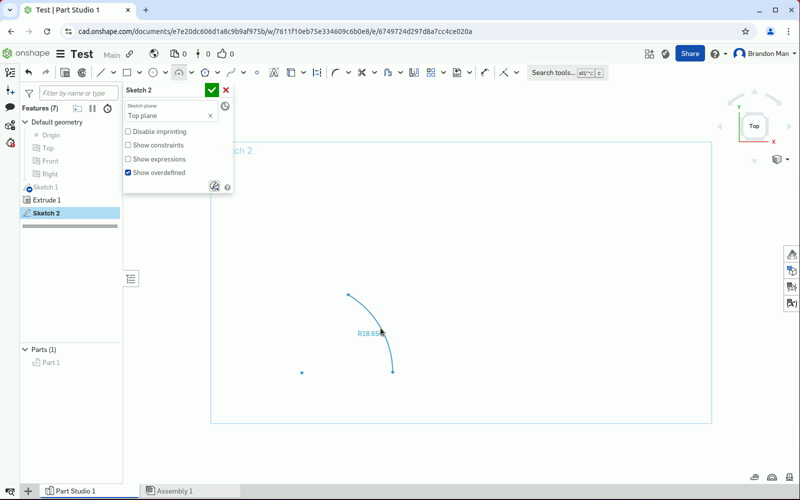
key(l)
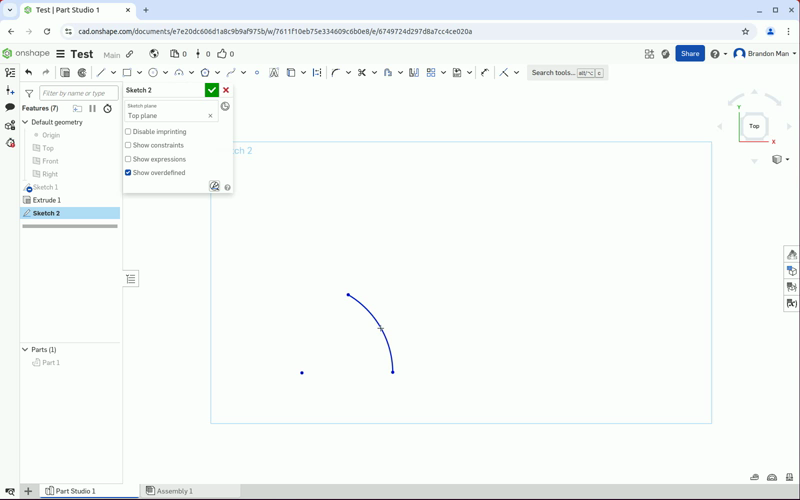
mouse_move(392, 372)
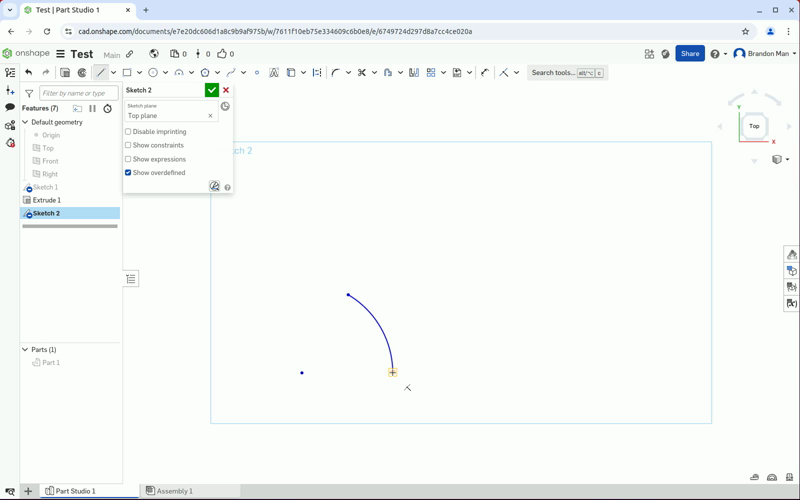
click(392, 372)
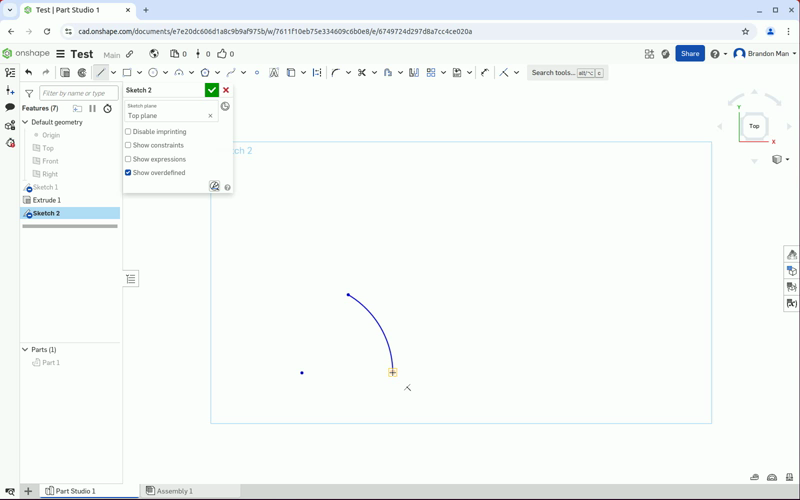
key_down(shift)
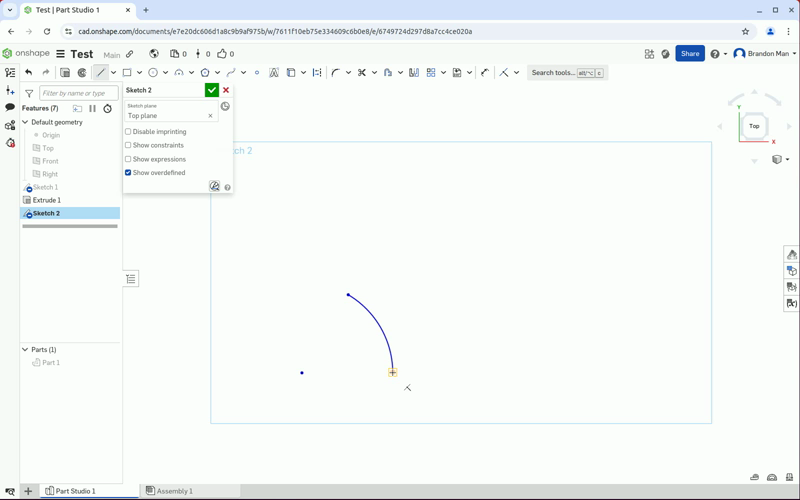
mouse_move(422, 372)
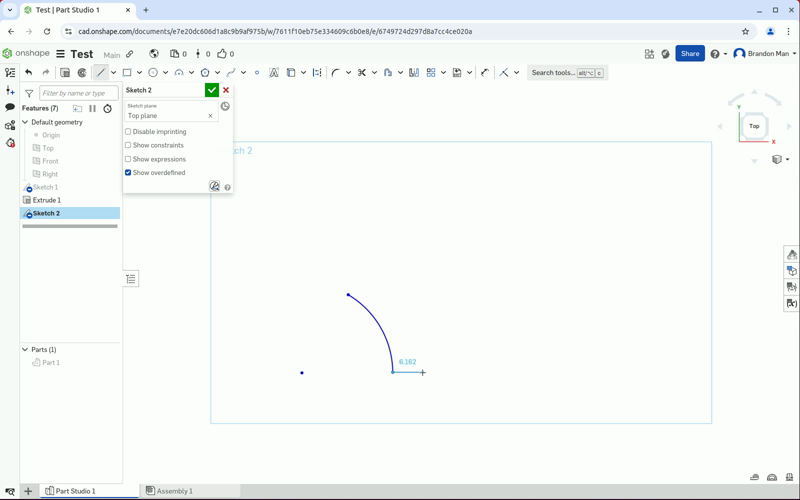
mouse_move(450, 372)
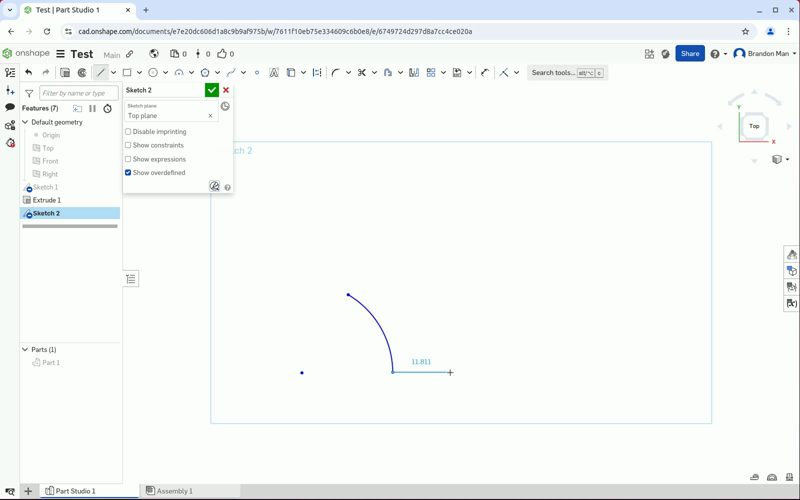
click(450, 372)
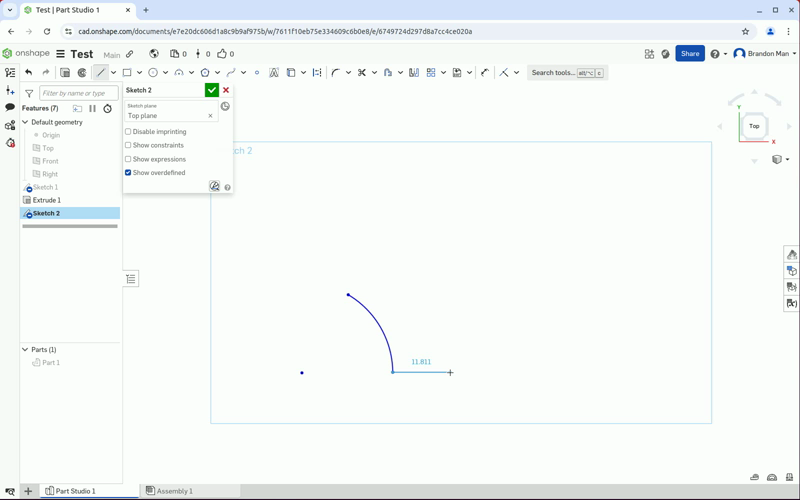
key_up(shift)
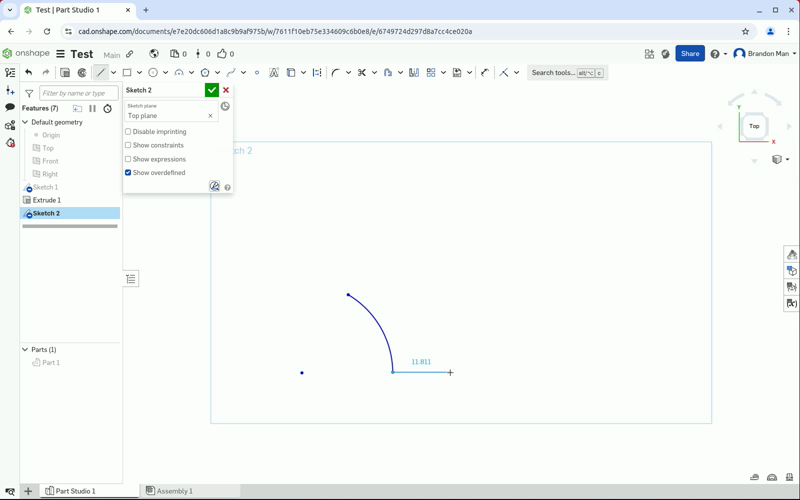
key(esc)
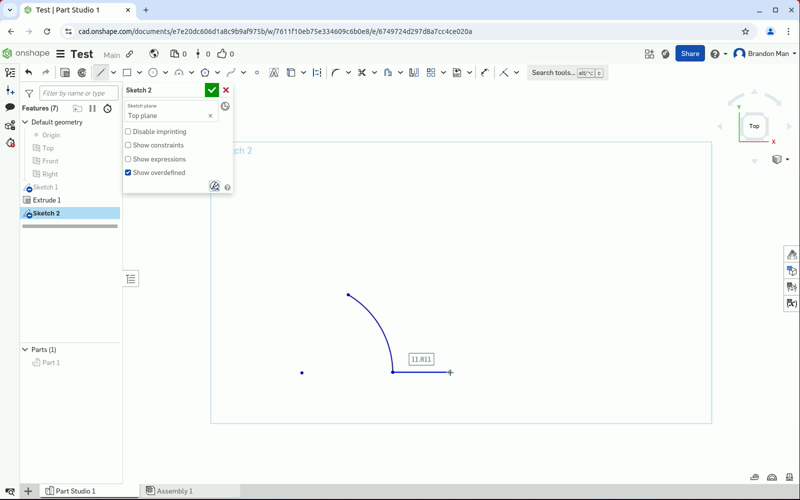
key(a)
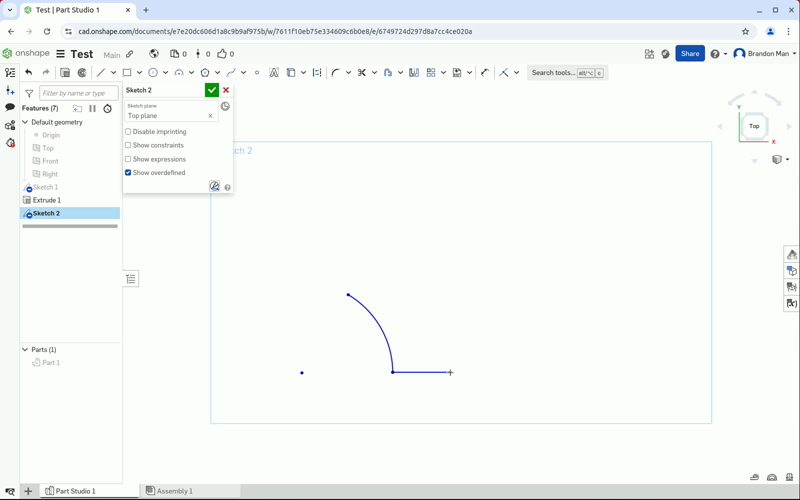
mouse_move(450, 372)
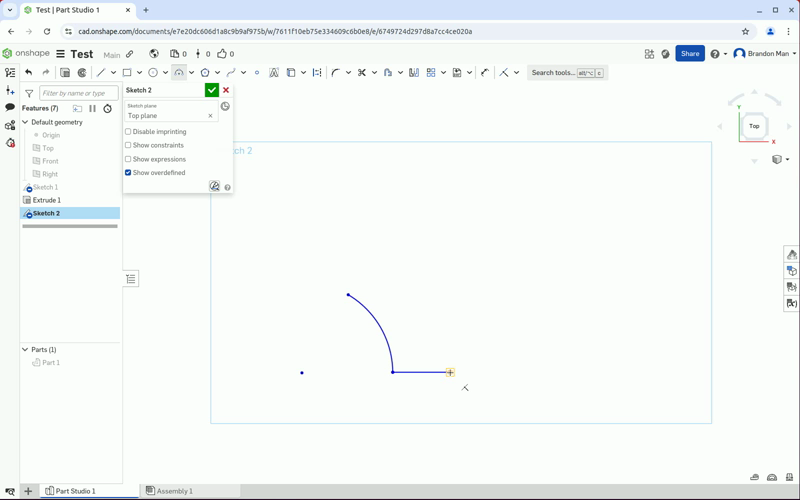
click(450, 372)
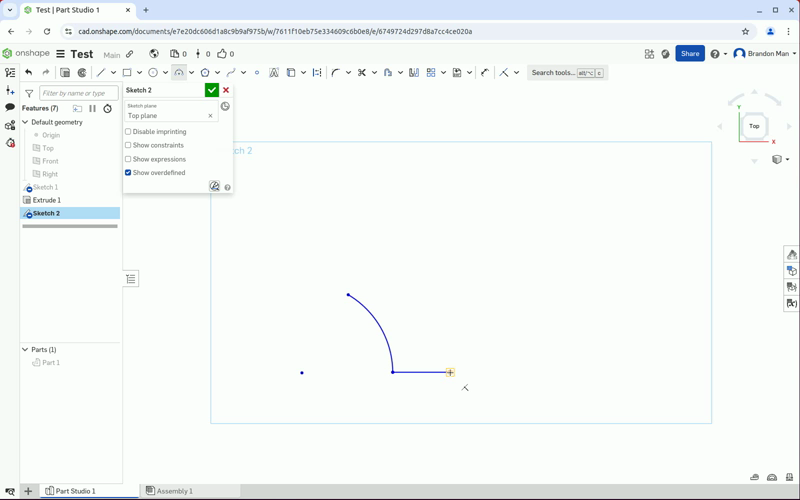
key_down(shift)
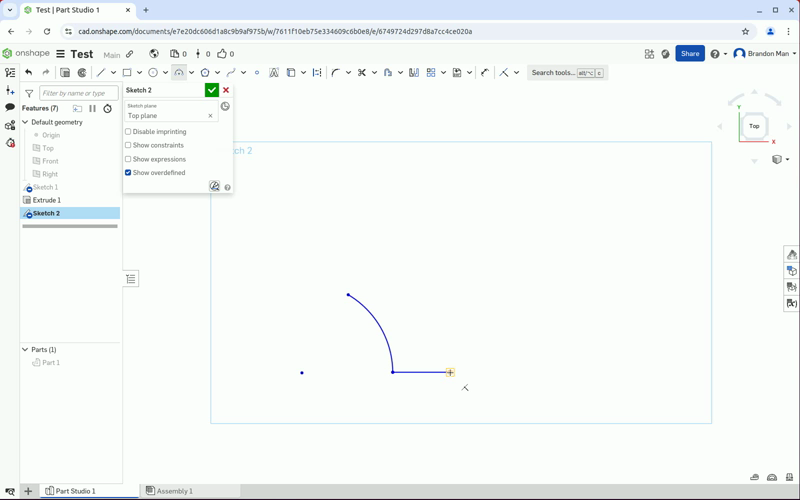
mouse_move(456, 192)
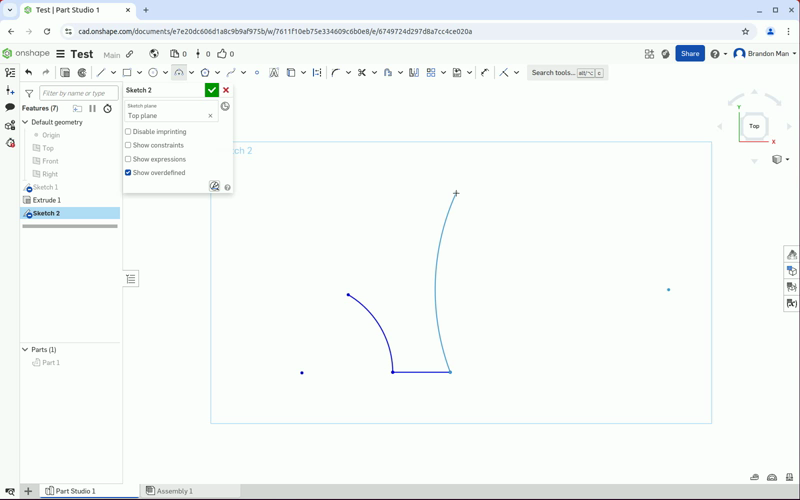
click(456, 192)
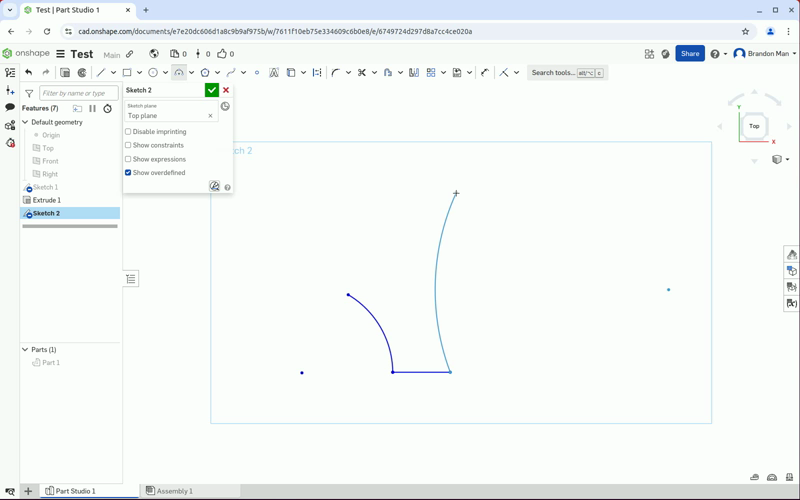
mouse_move(370, 279)
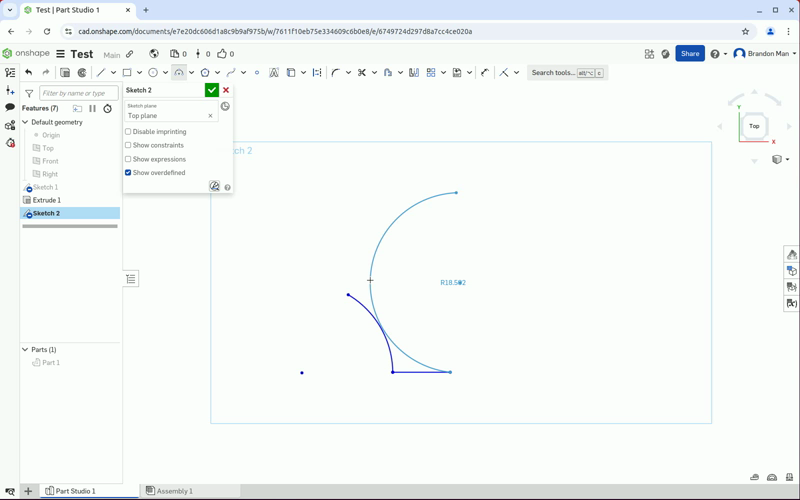
click(370, 279)
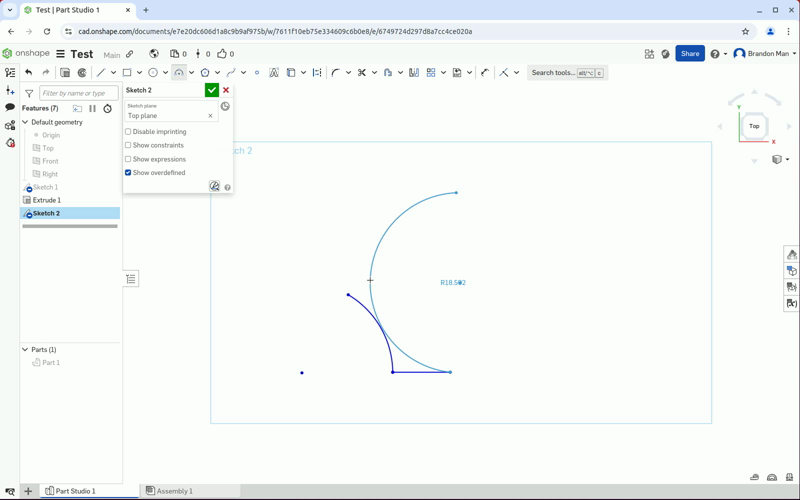
key_up(shift)
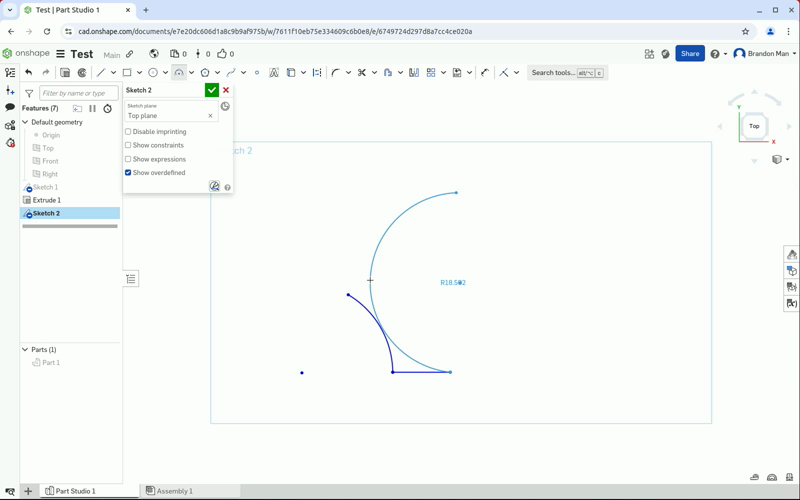
mouse_move(456, 192)
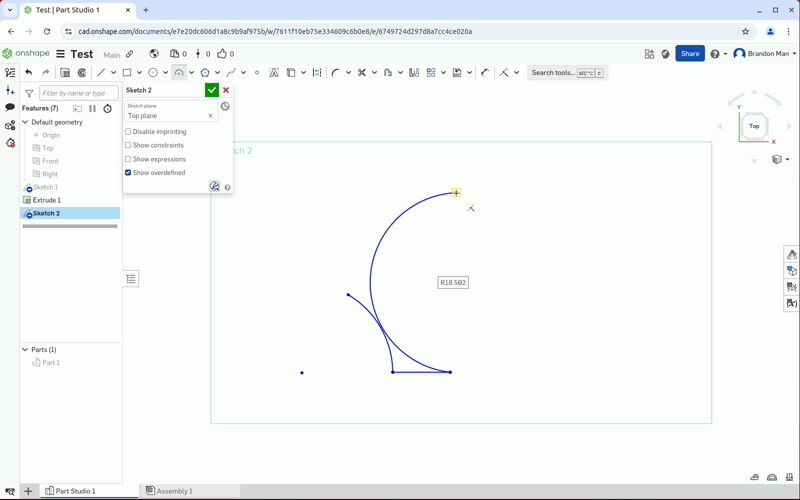
click(456, 192)
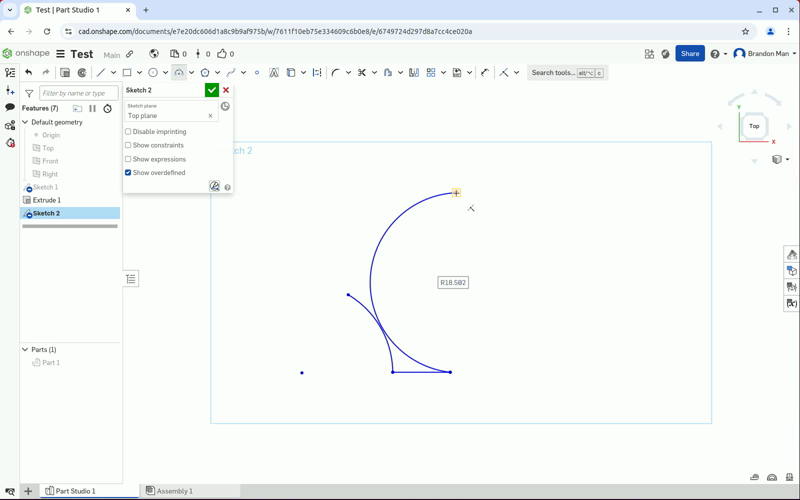
key_down(shift)
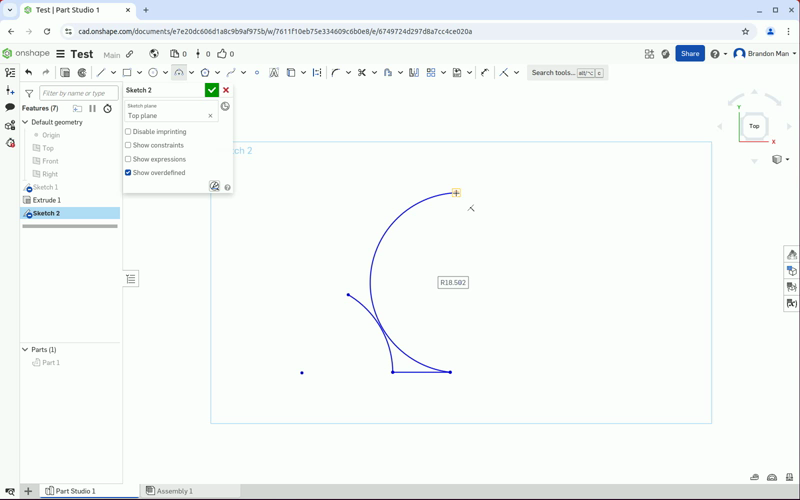
mouse_move(415, 180)
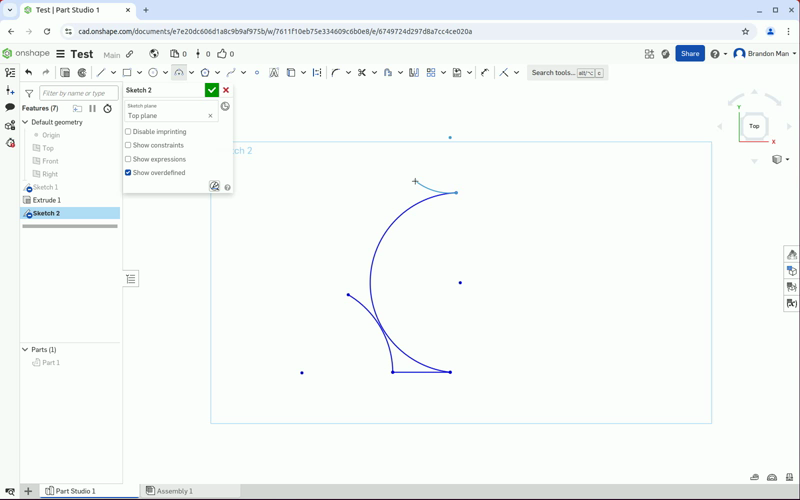
click(415, 180)
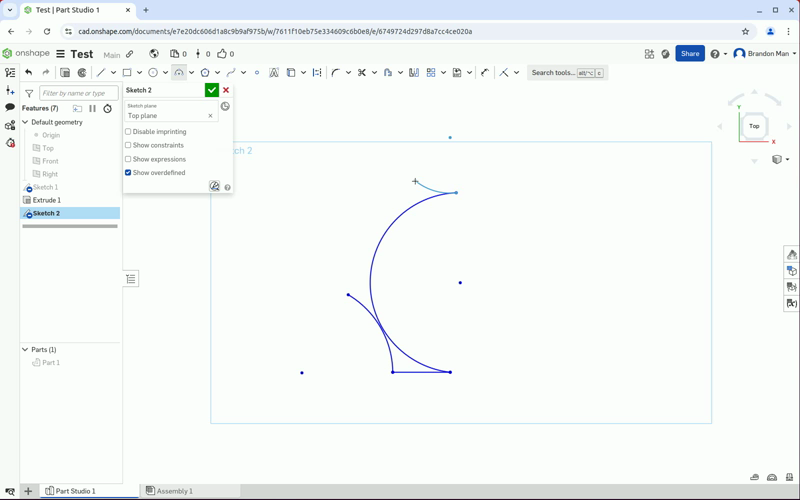
mouse_move(434, 189)
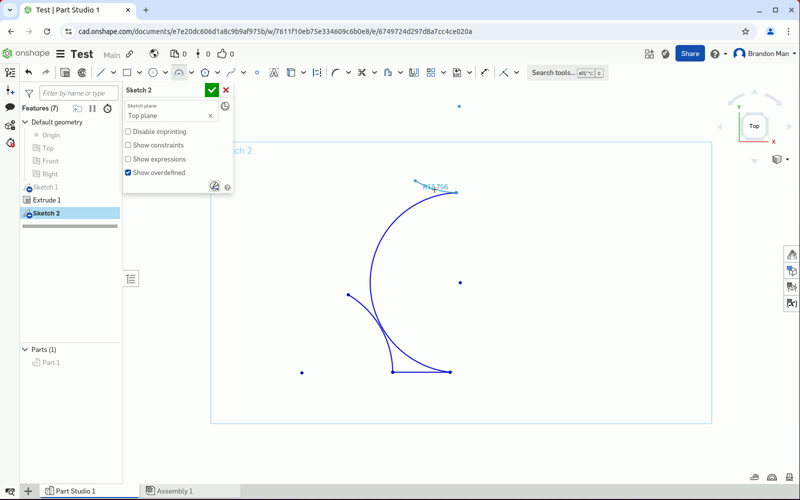
click(434, 189)
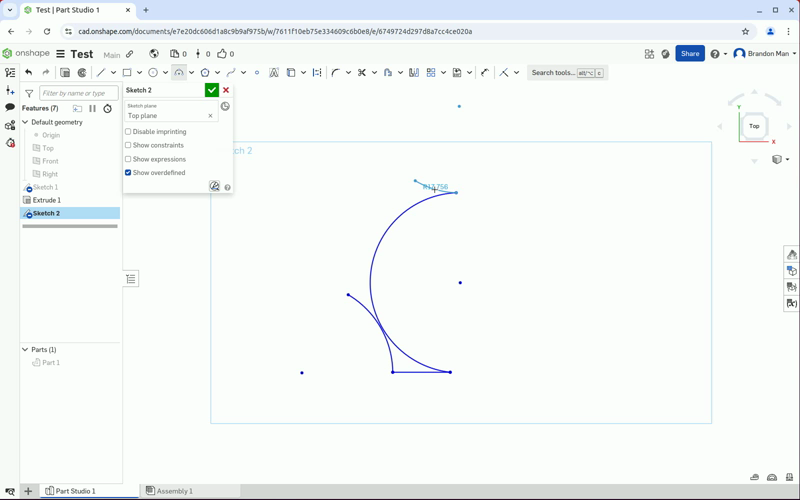
key_up(shift)
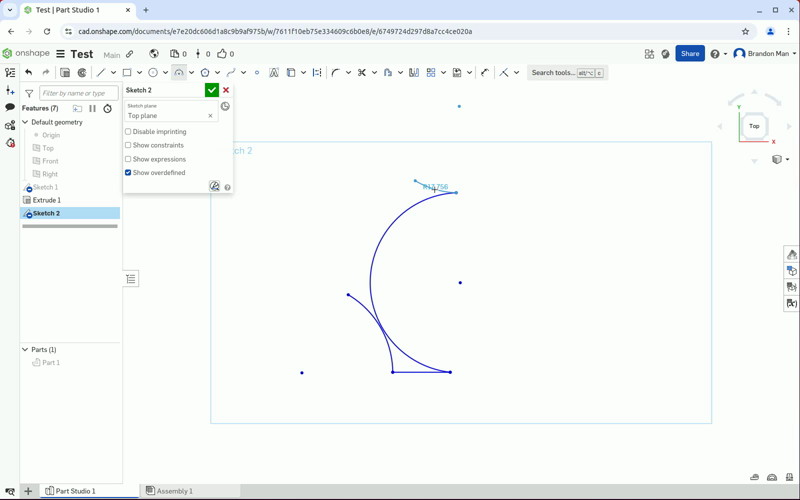
key(esc)
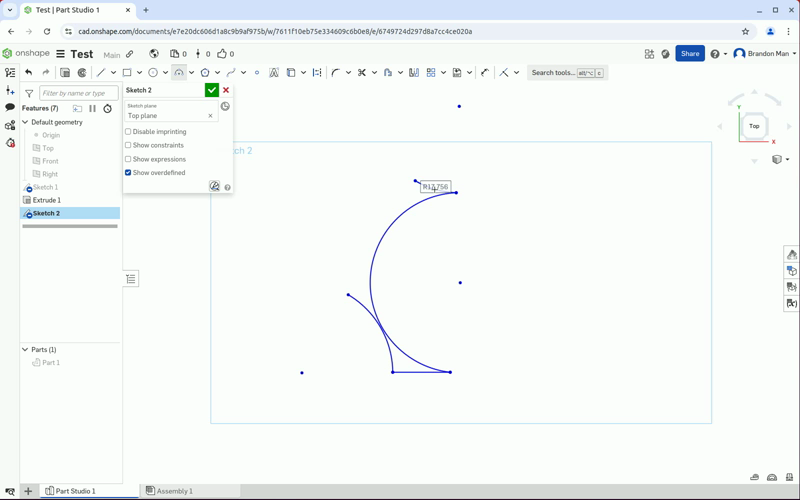
key(l)
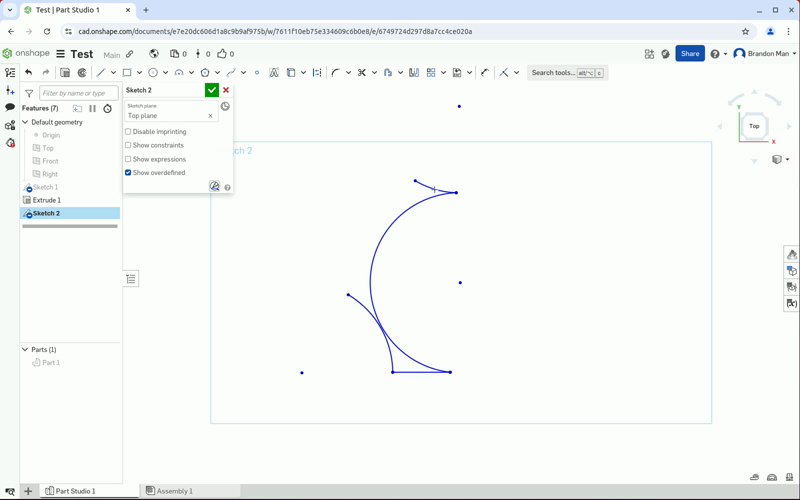
mouse_move(415, 180)
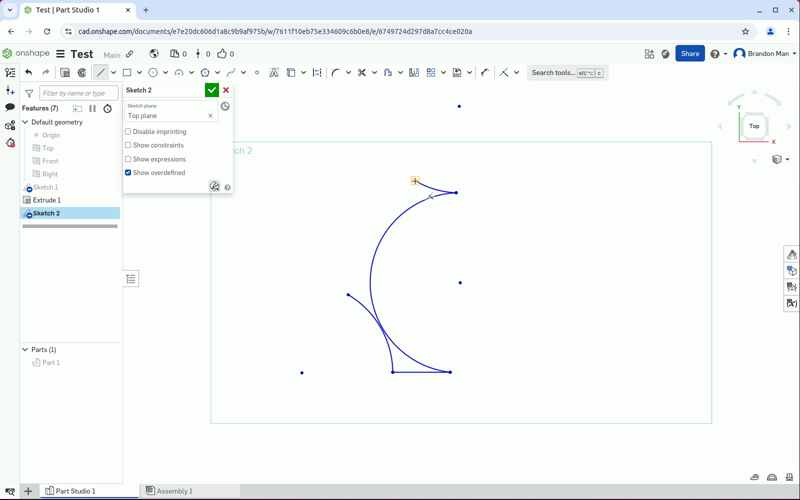
click(415, 180)
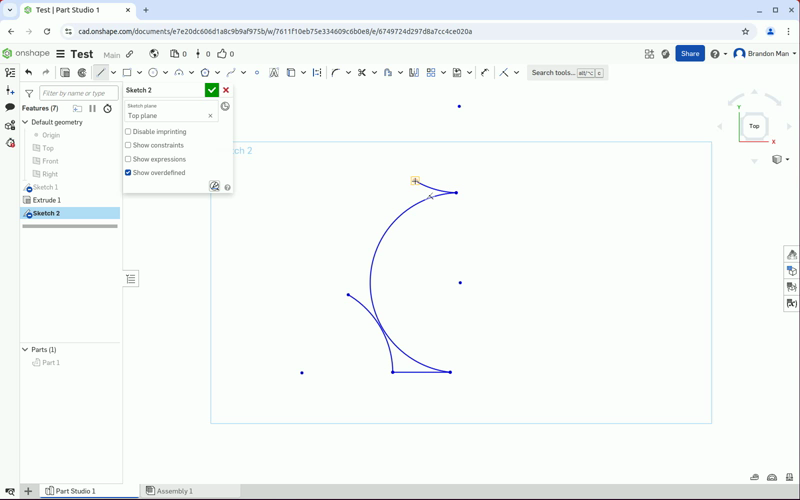
key_down(shift)
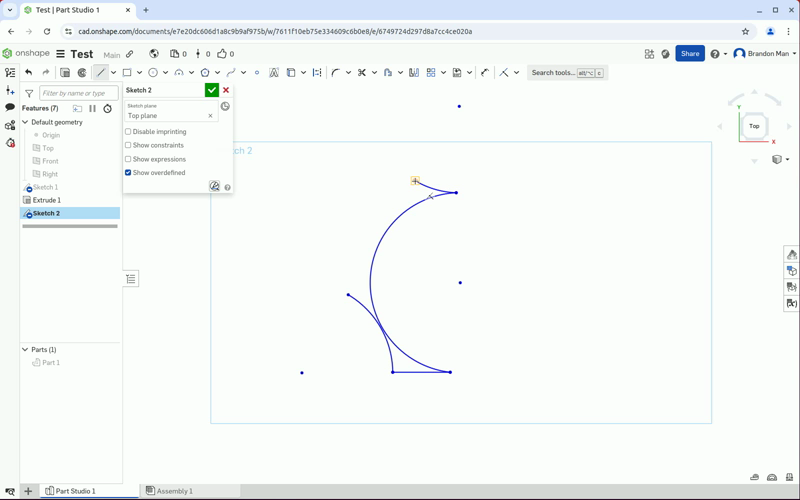
mouse_move(348, 294)
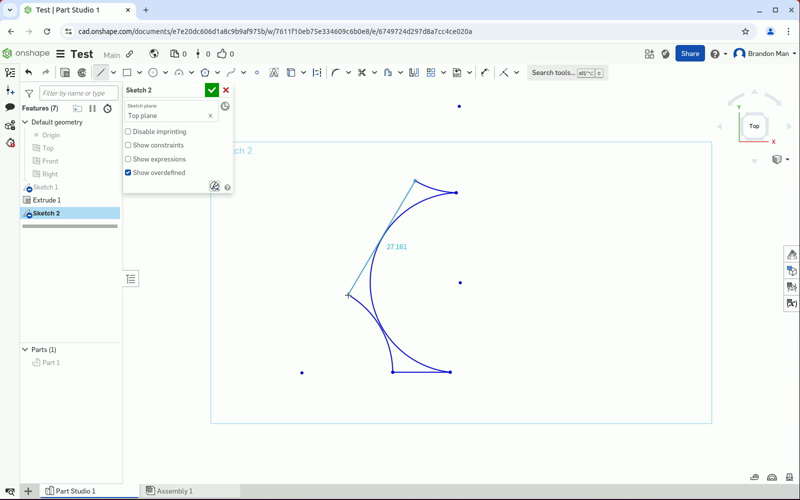
key_up(shift)
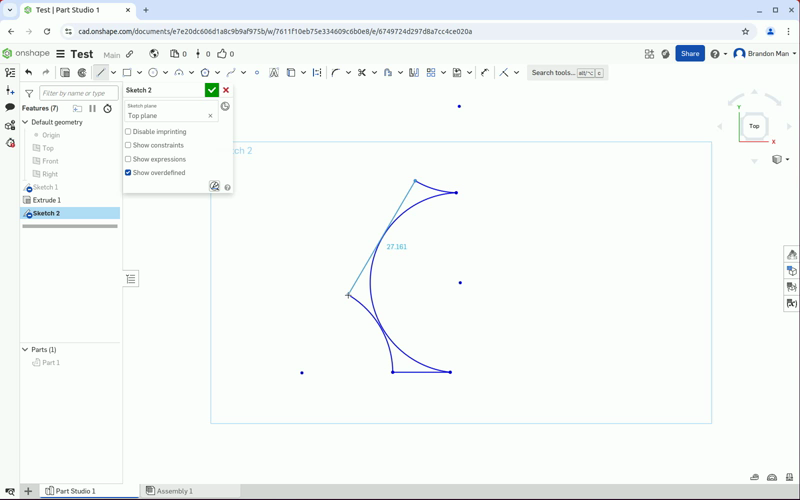
click(348, 294)
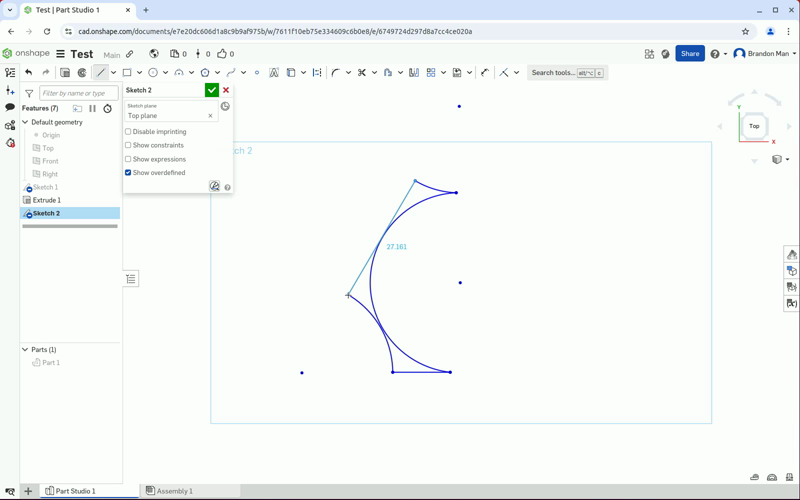
key(esc)
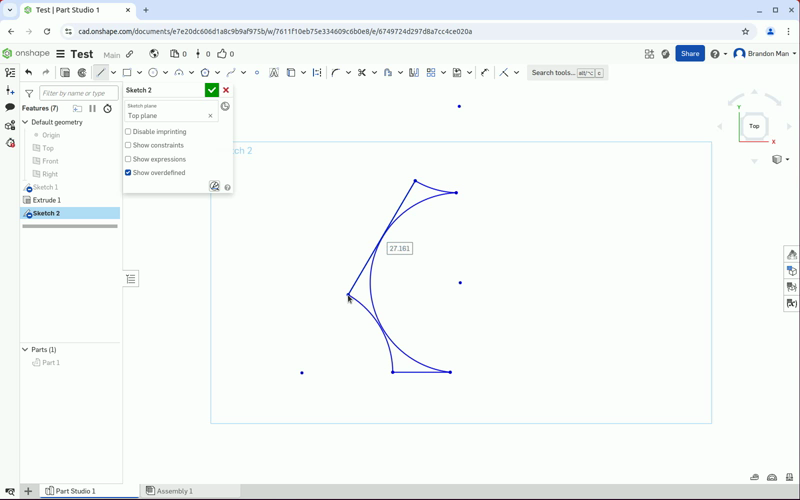
mouse_move(448, 250)
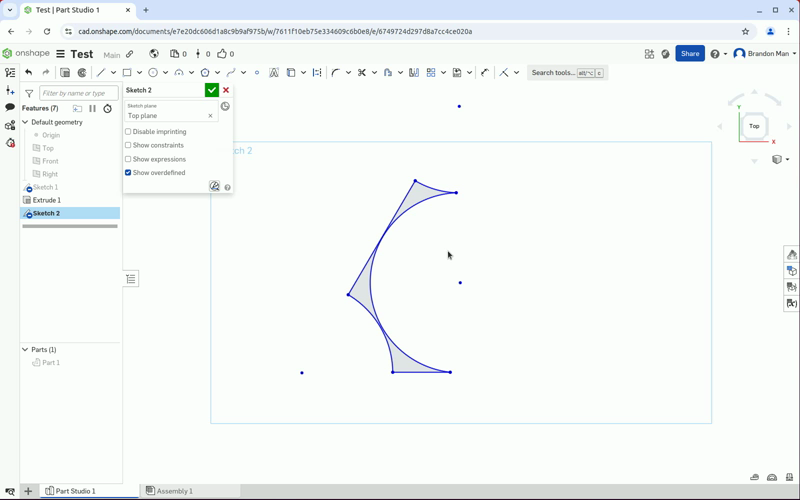
click(448, 250)
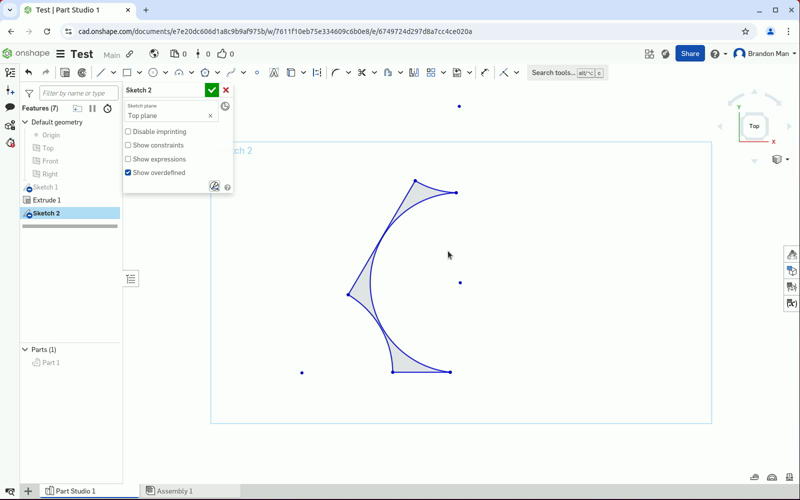
mouse_move(73, 352)
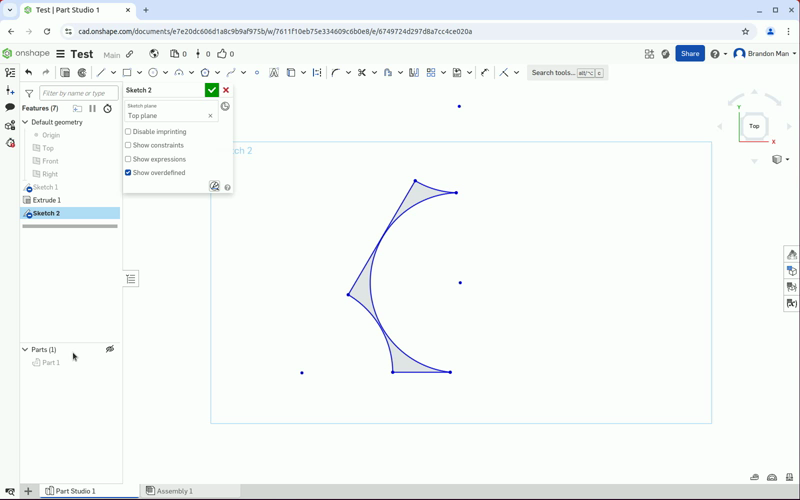
key(shift+y)
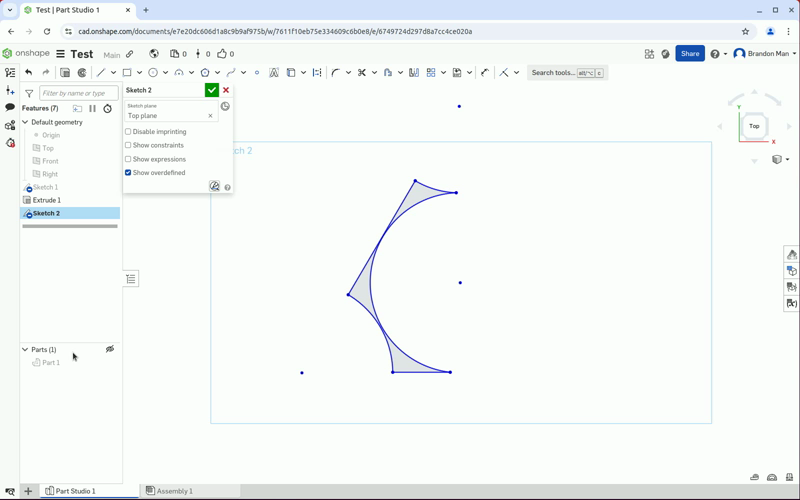
key(shift+e)
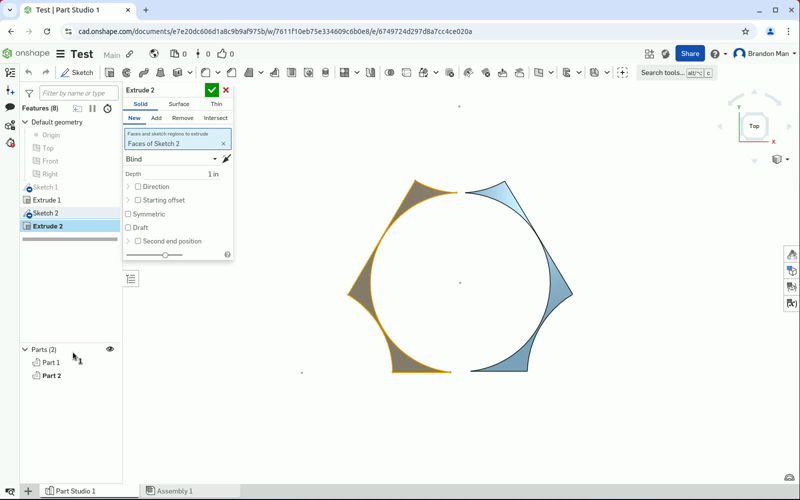
mouse_move(143, 106)
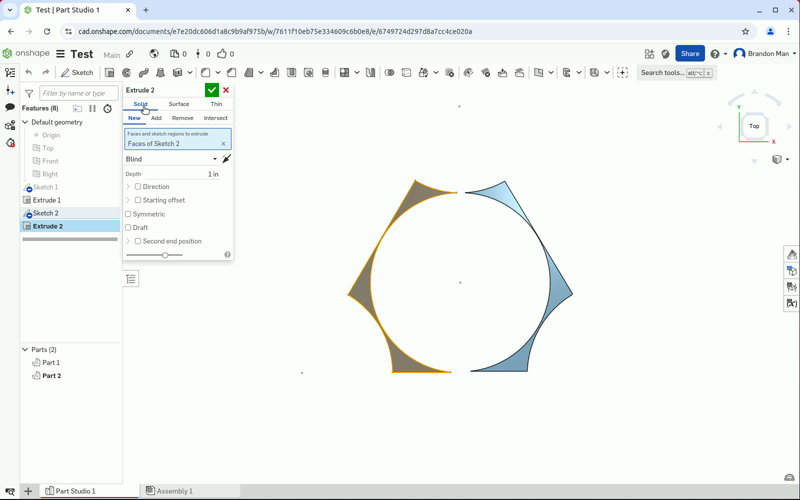
click(143, 106)
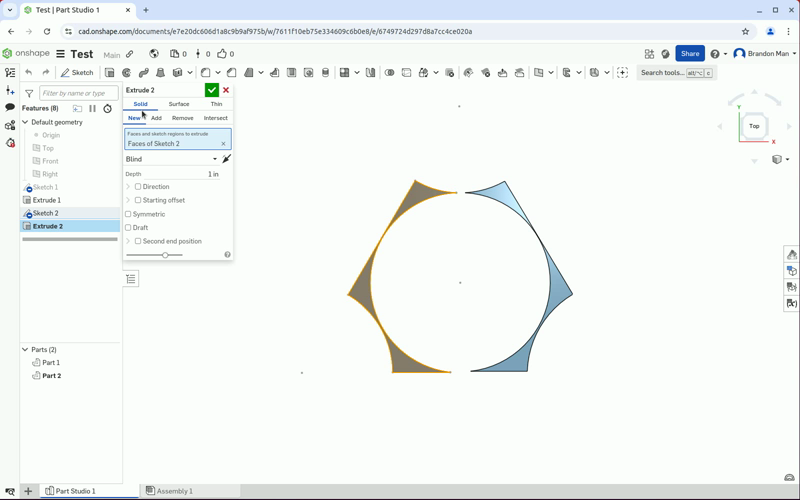
mouse_move(137, 120)
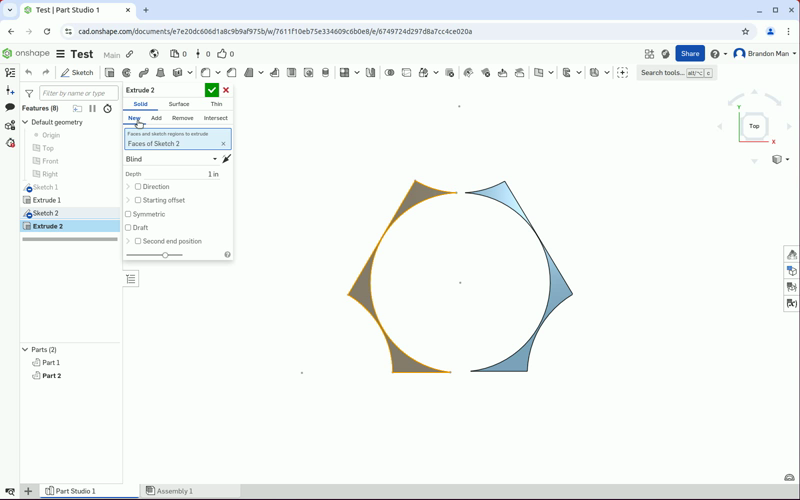
click(137, 120)
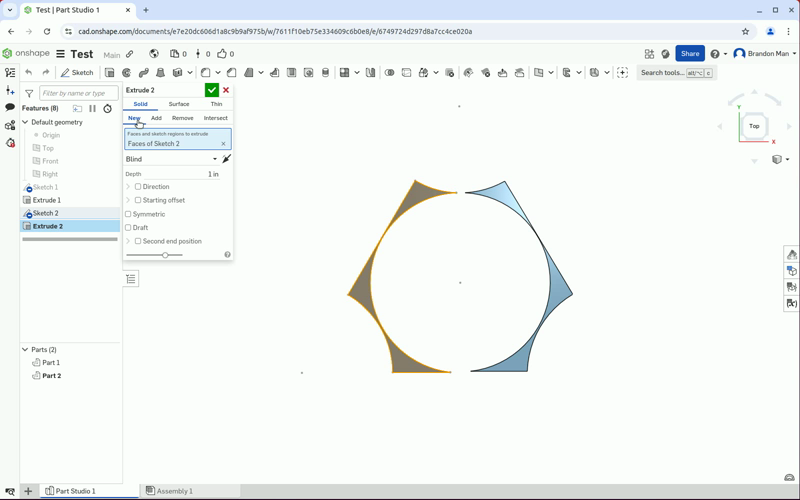
key(tab, 4)
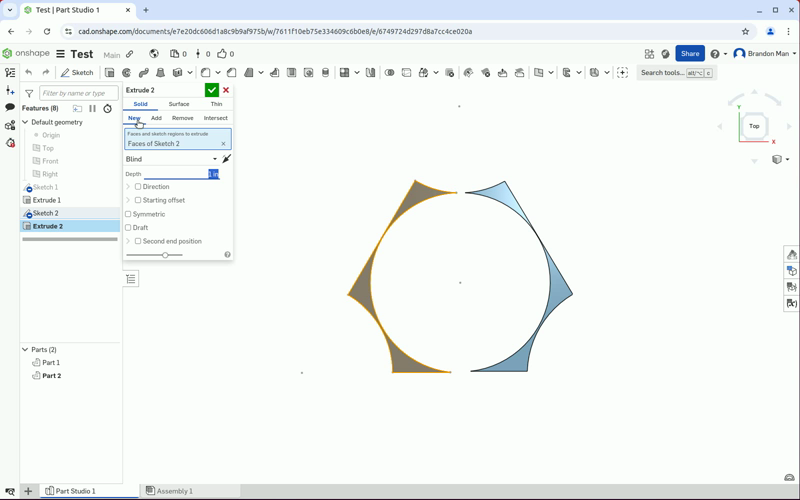
text(11.554)
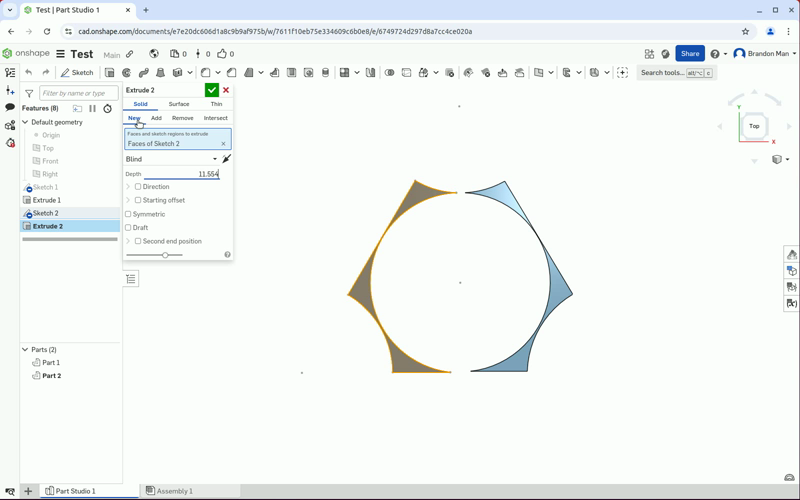
key(enter)
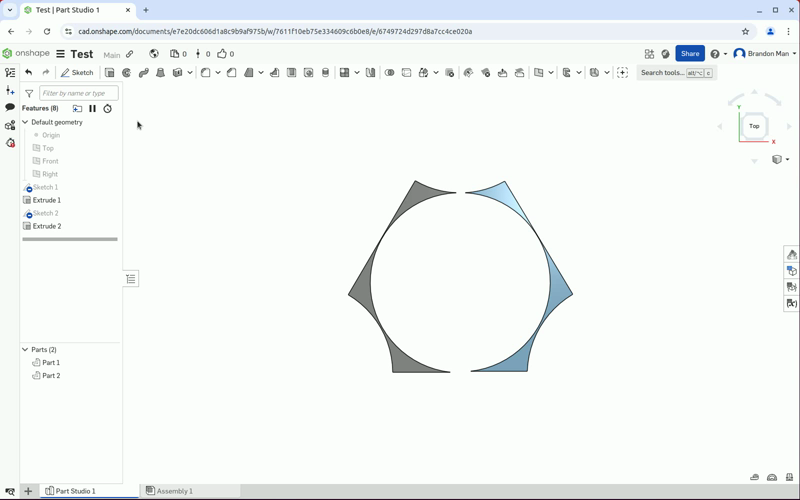
key(shift+h)
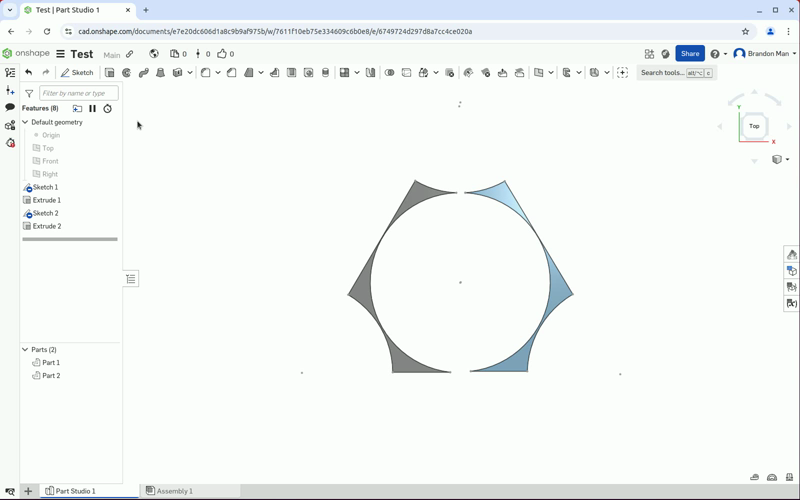
key(shift+h)
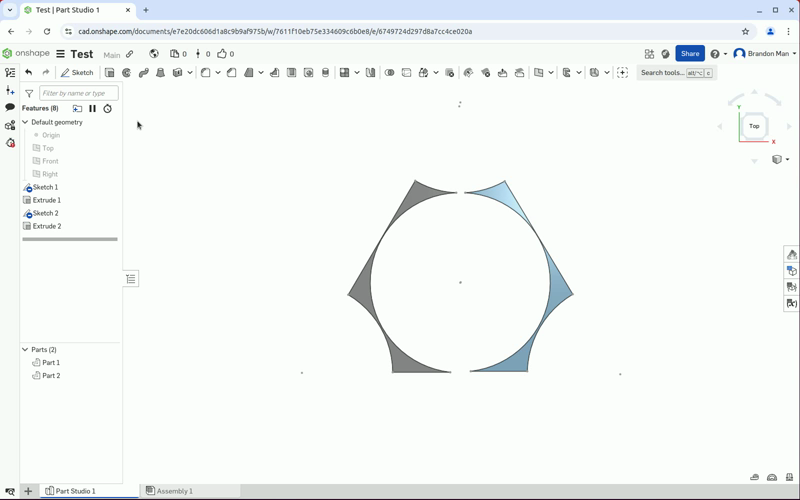
key(shift+7)
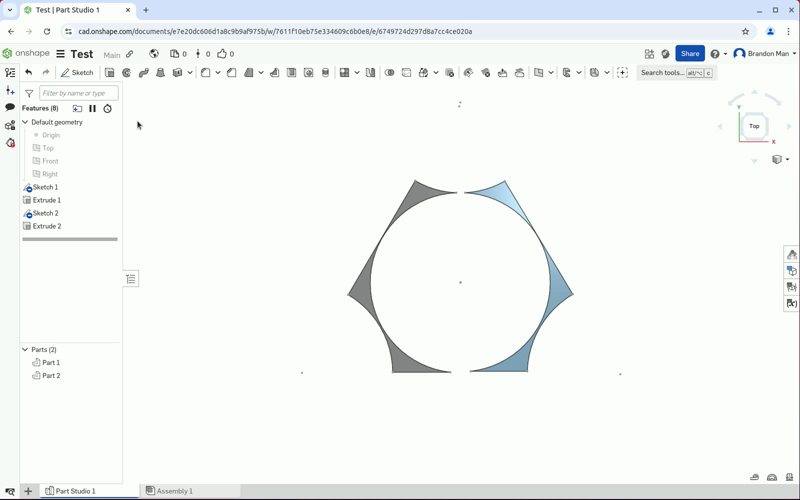
key(up, 3)
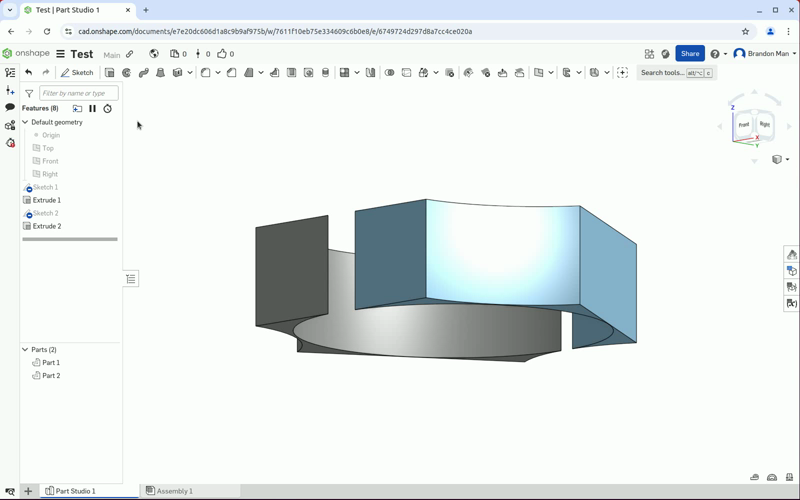
key(left, 3)
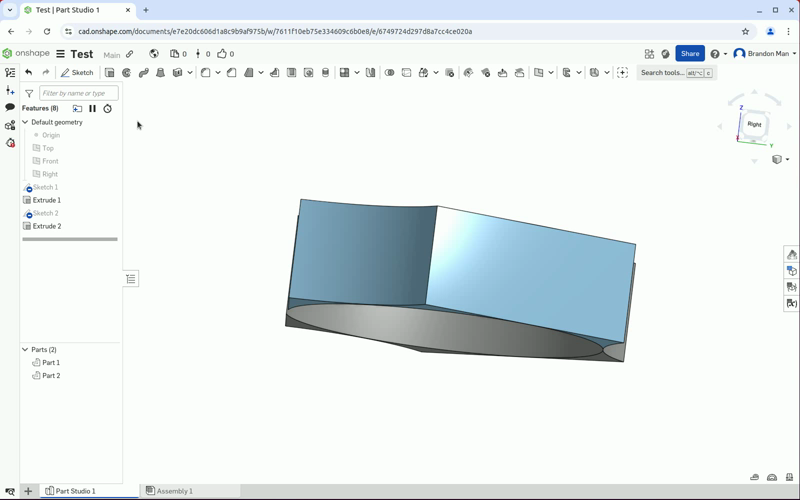
key(right, 3)
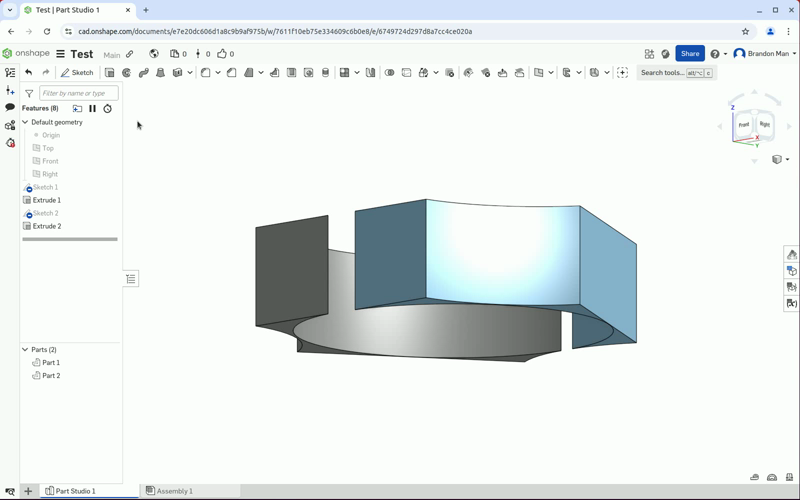
key(down, 3)
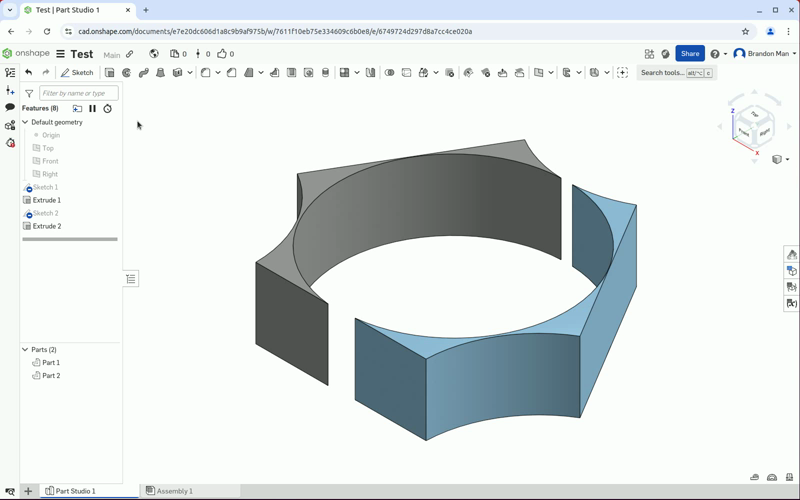
mouse_move(73, 189)
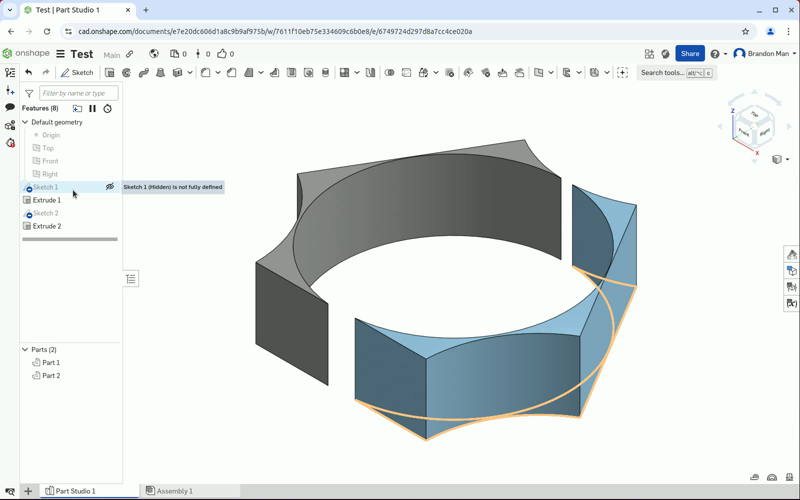
click(73, 189)